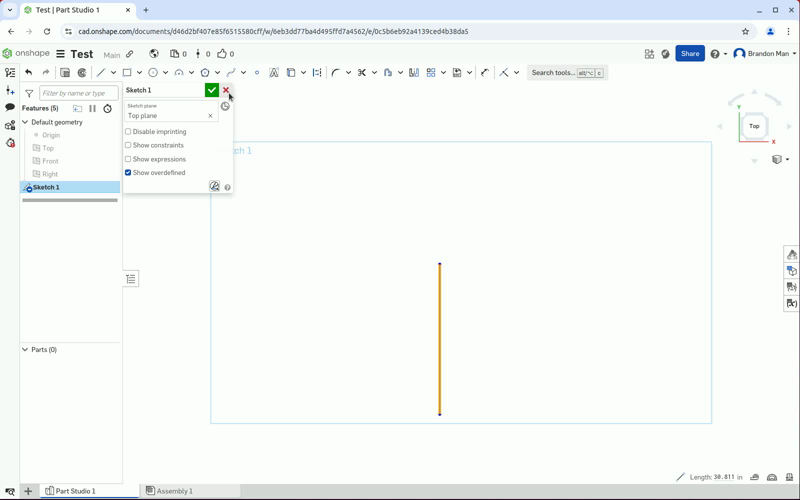
key(shift+h)
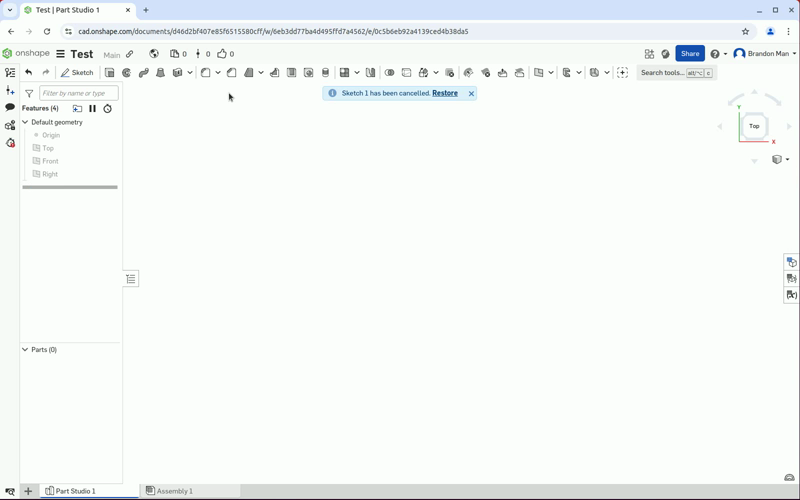
mouse_move(73, 352)
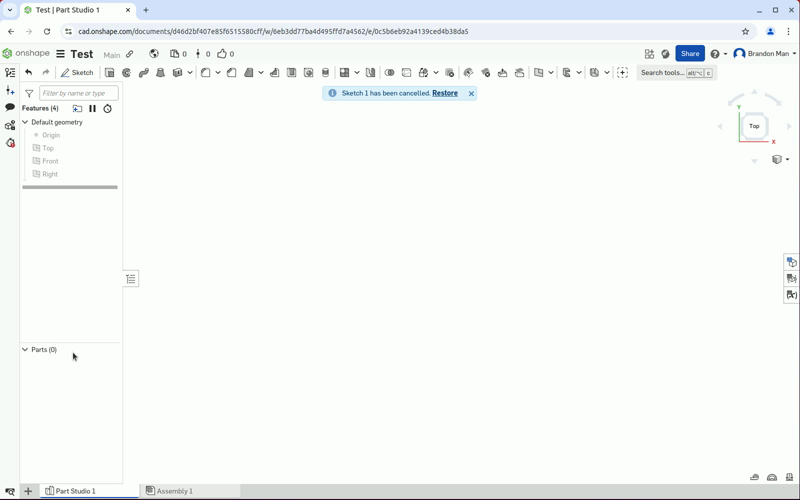
key(y)
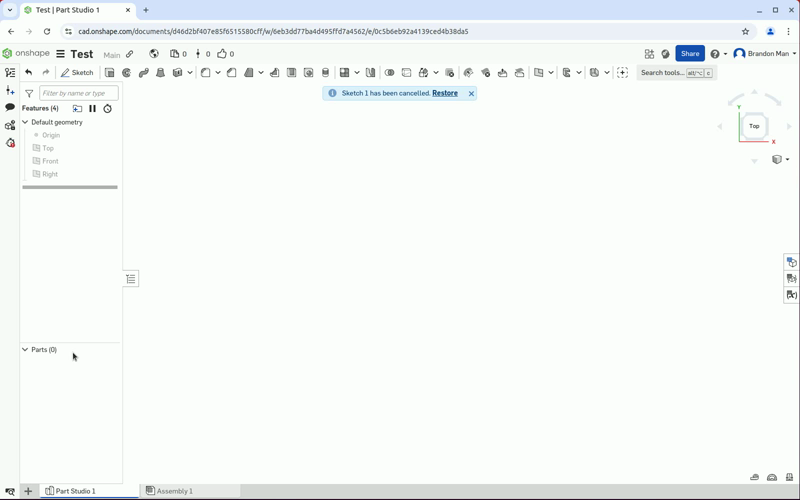
key(shift+p)
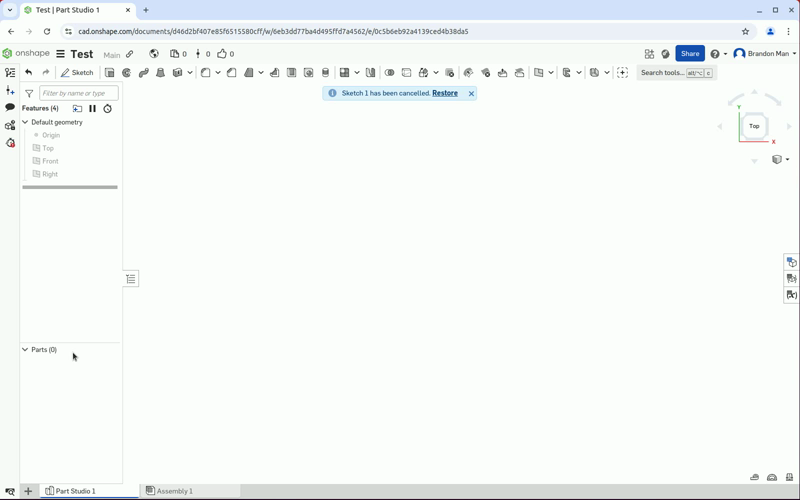
key(space)
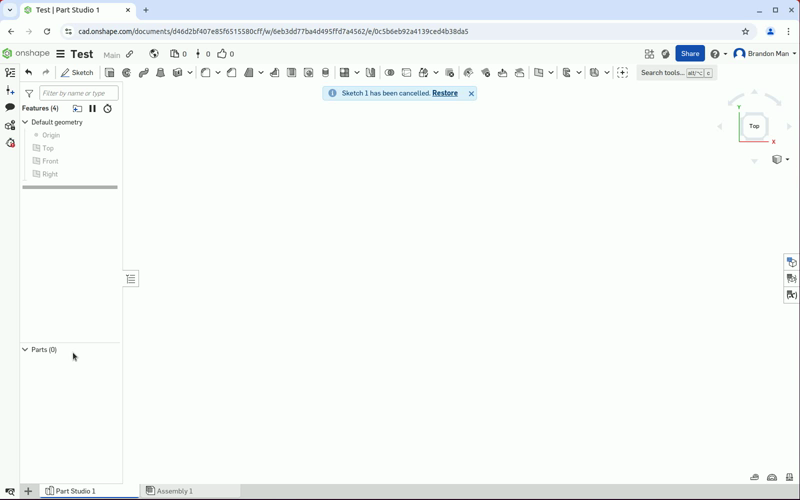
key_down(shift)
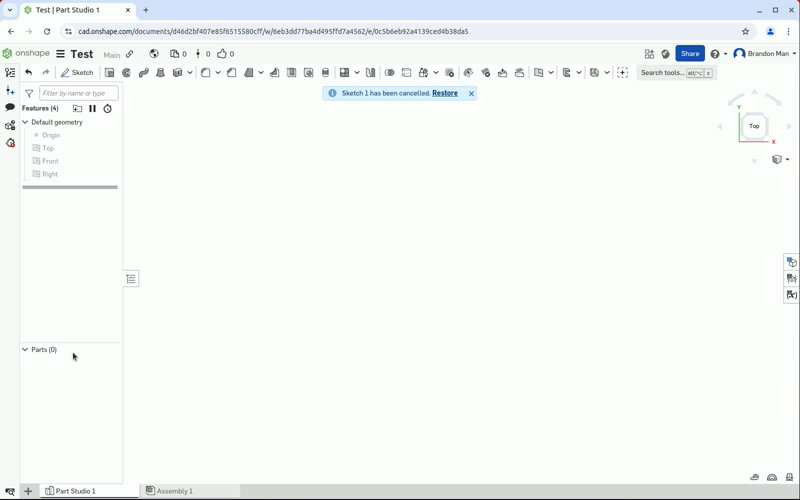
key(up)
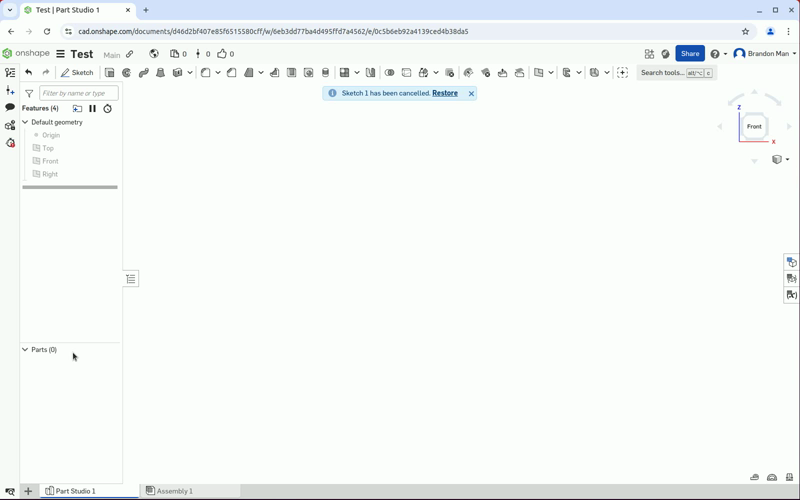
key_up(shift)
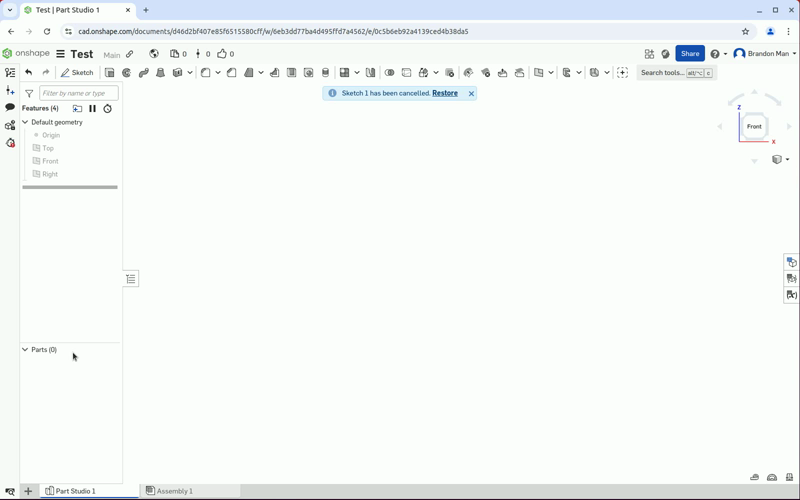
mouse_move(73, 352)
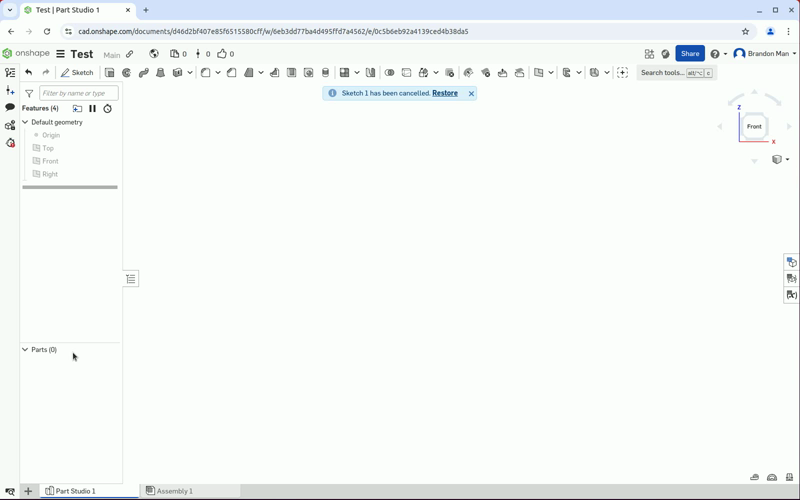
key(shift+y)
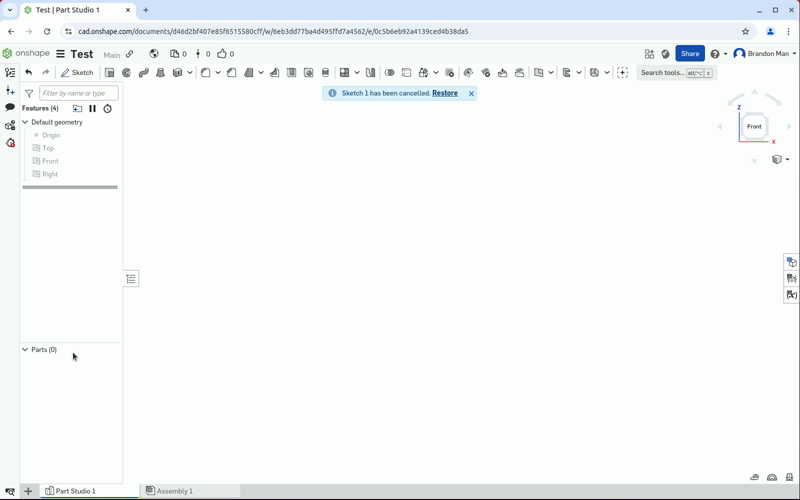
key(shift+s)
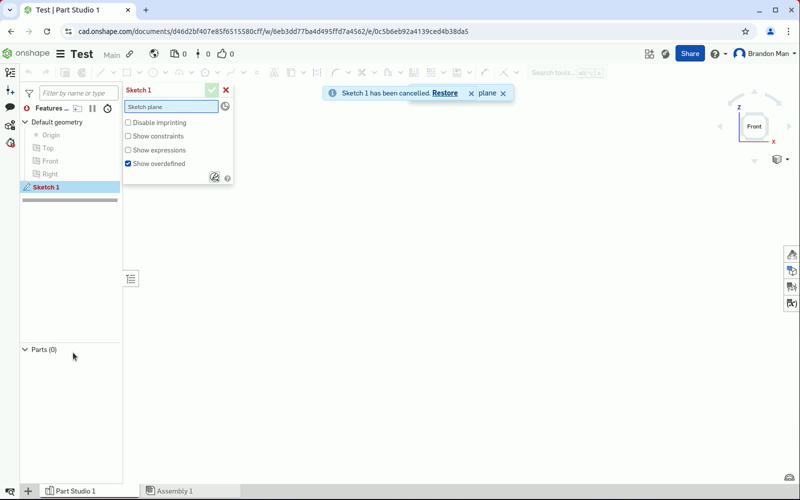
mouse_move(73, 163)
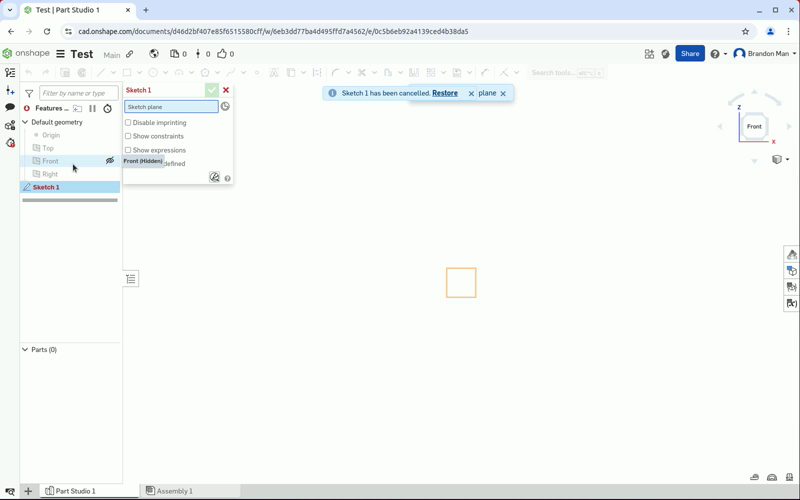
click(73, 163)
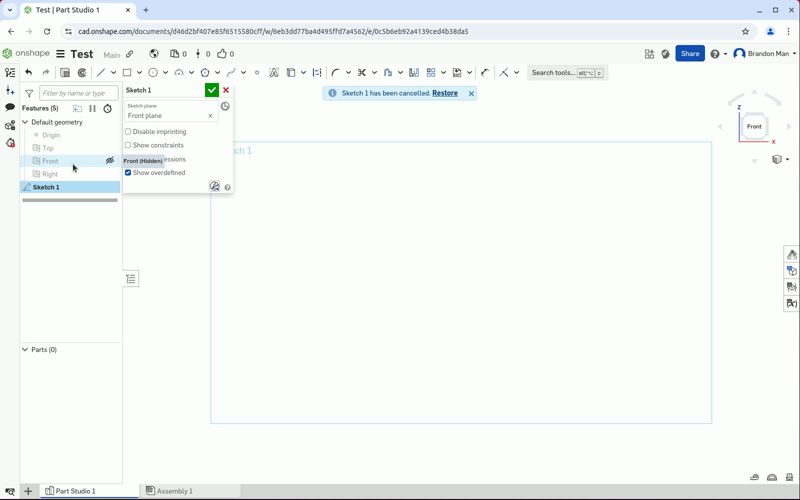
mouse_move(73, 352)
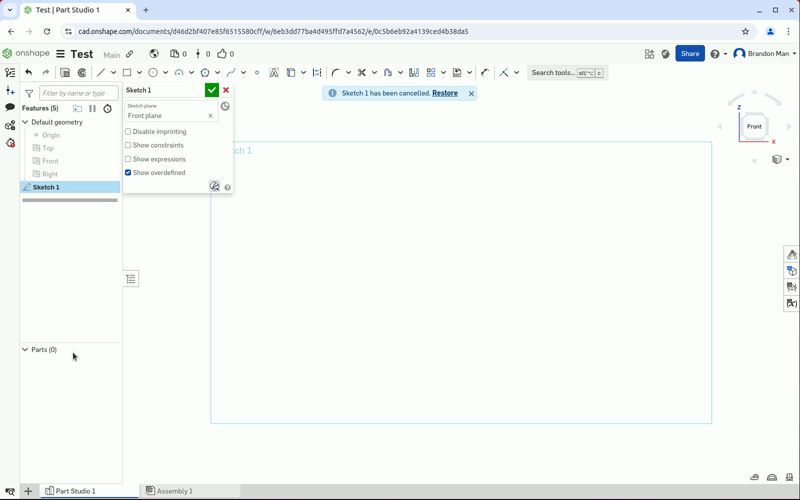
key(y)
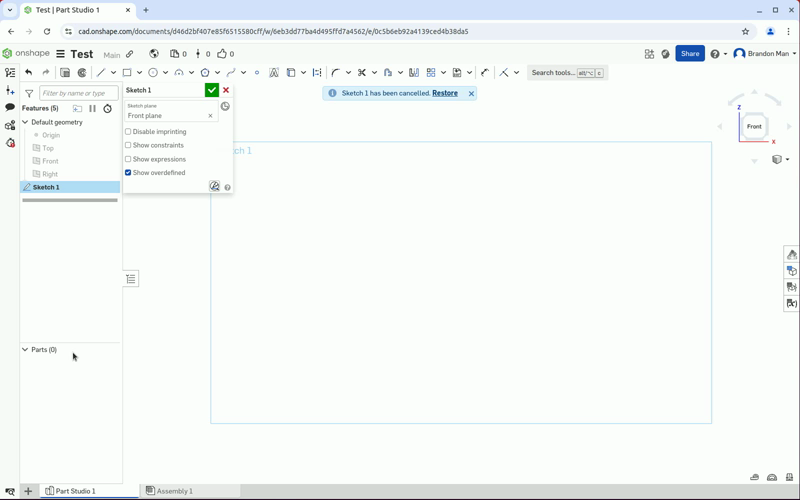
key(c)
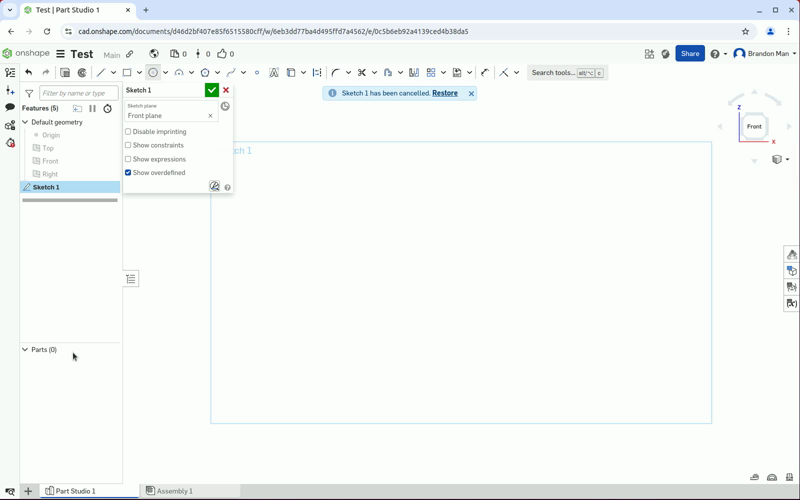
key_down(shift)
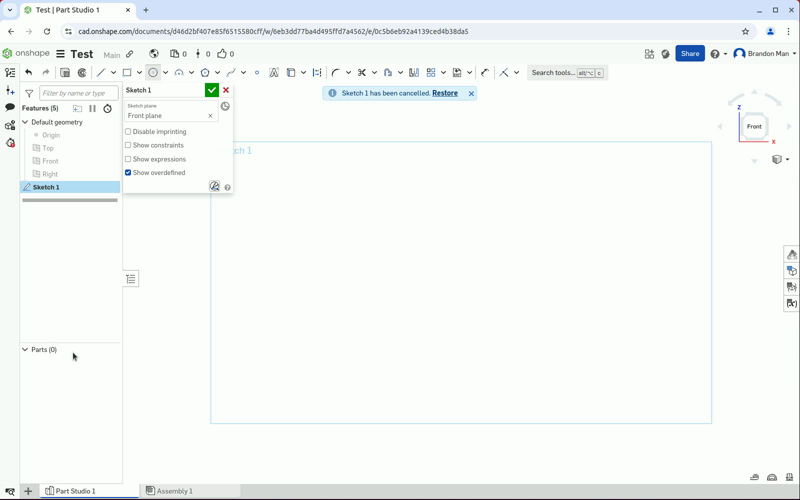
mouse_move(461, 282)
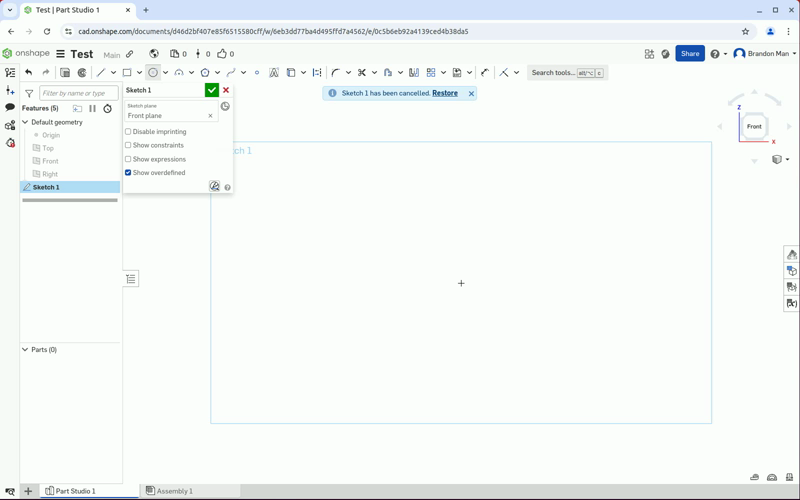
click(461, 282)
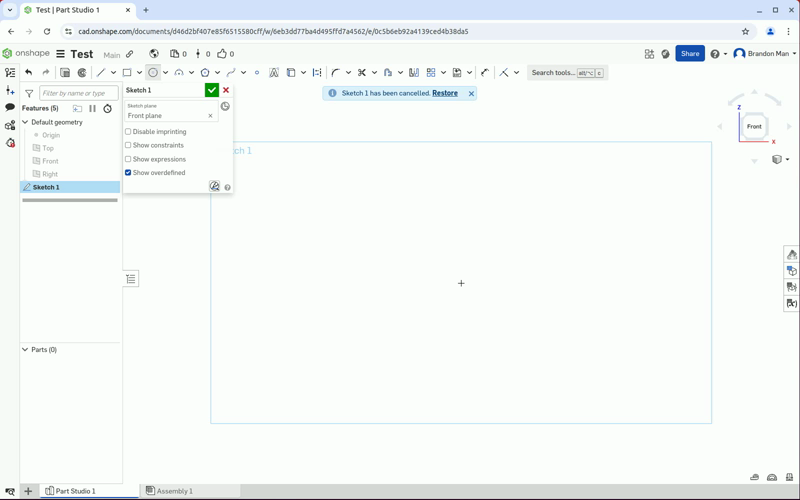
key_up(shift)
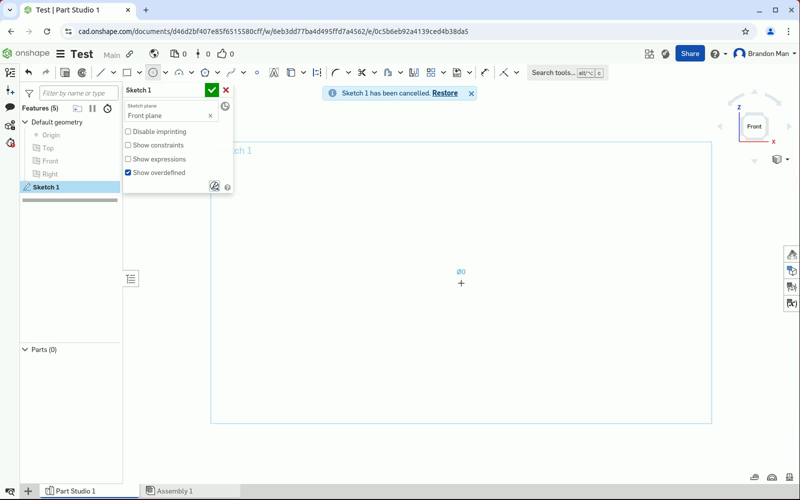
mouse_move(482, 282)
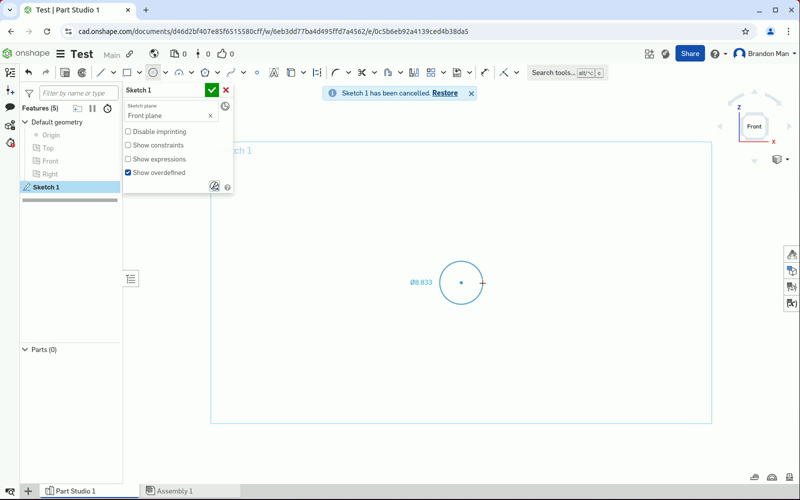
click(482, 282)
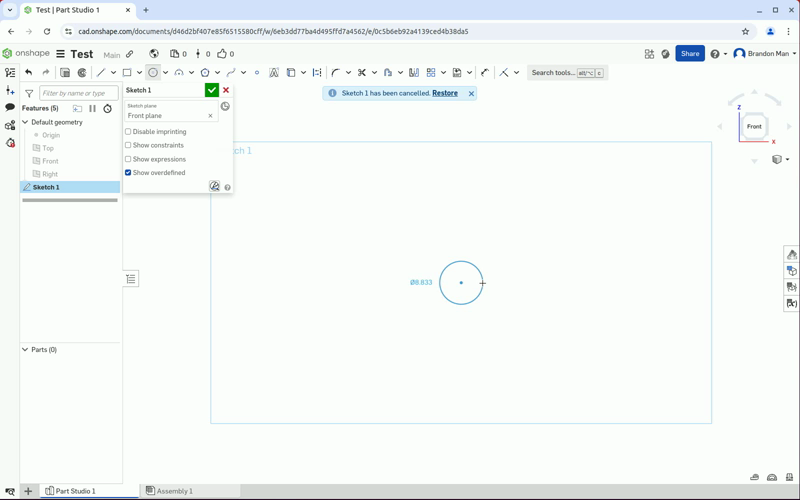
key(esc)
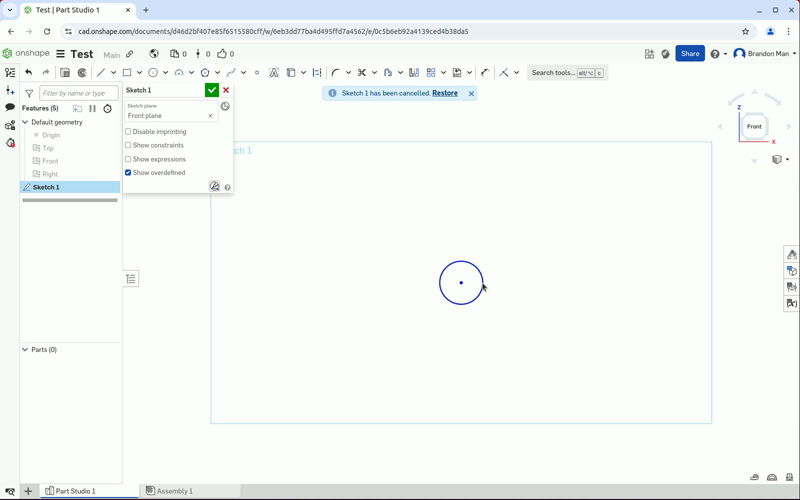
mouse_move(466, 297)
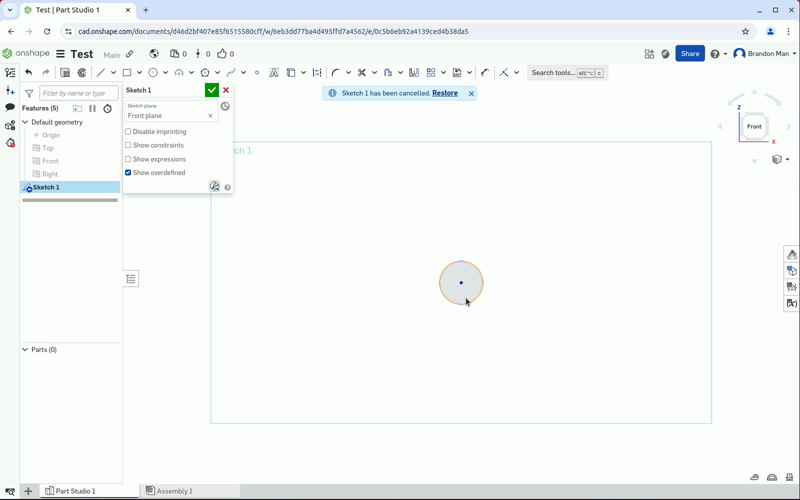
scroll(6)
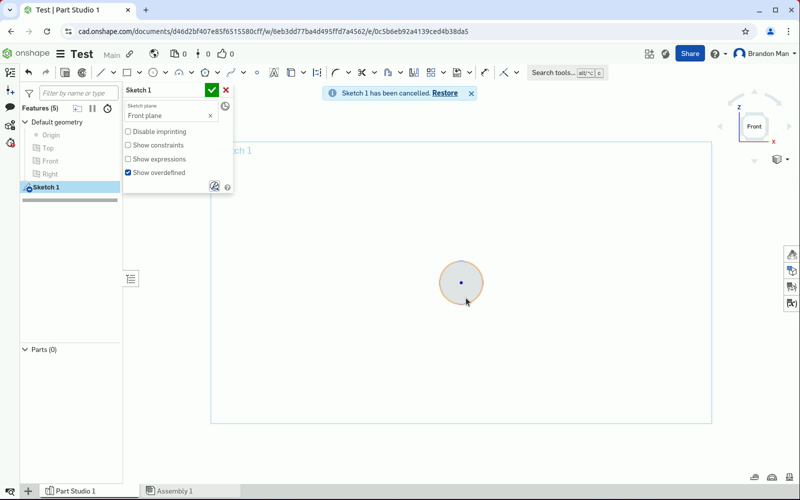
scroll(6)
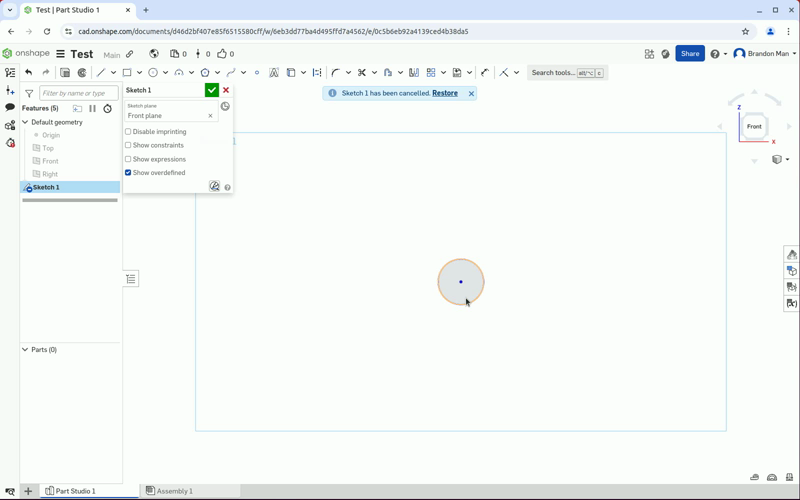
scroll(6)
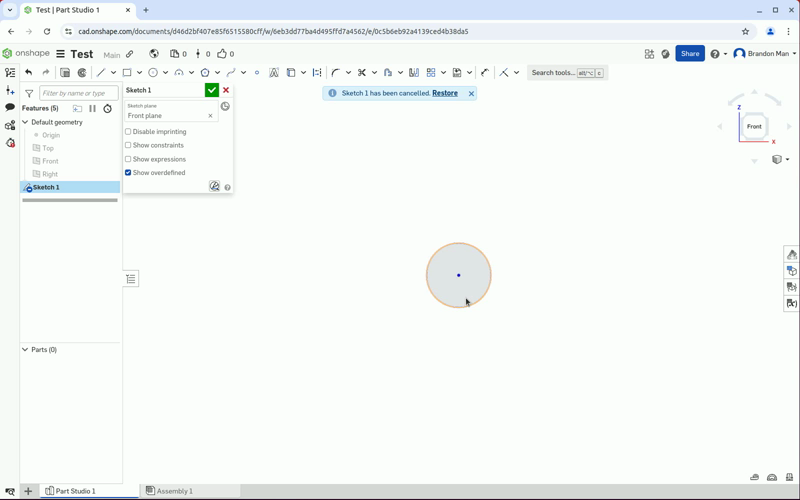
scroll(6)
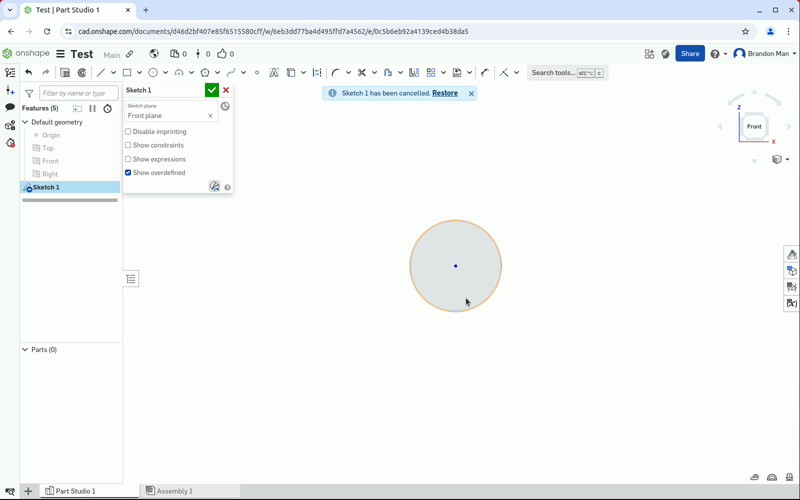
scroll(6)
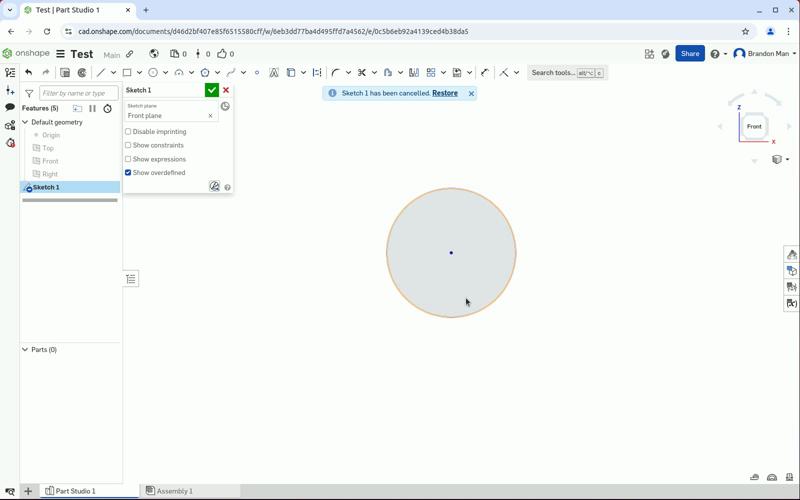
scroll(6)
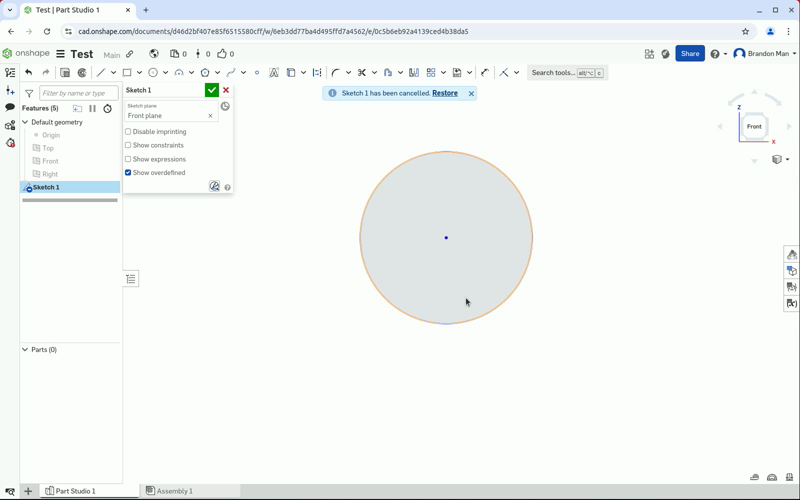
scroll(6)
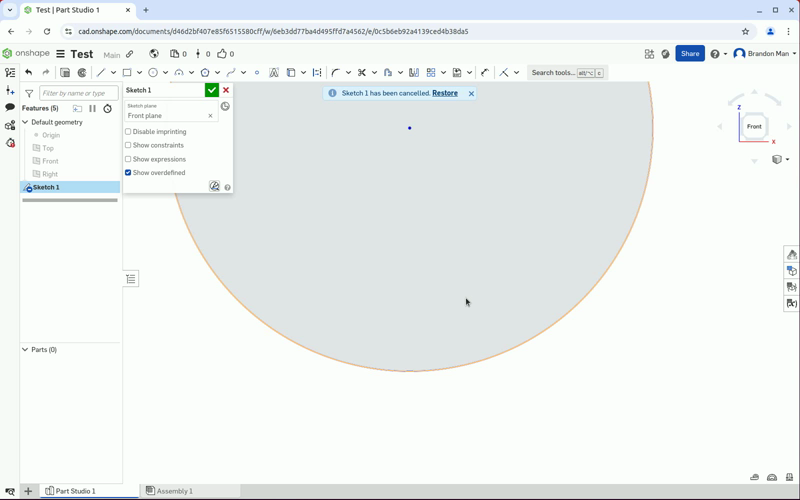
click(466, 297)
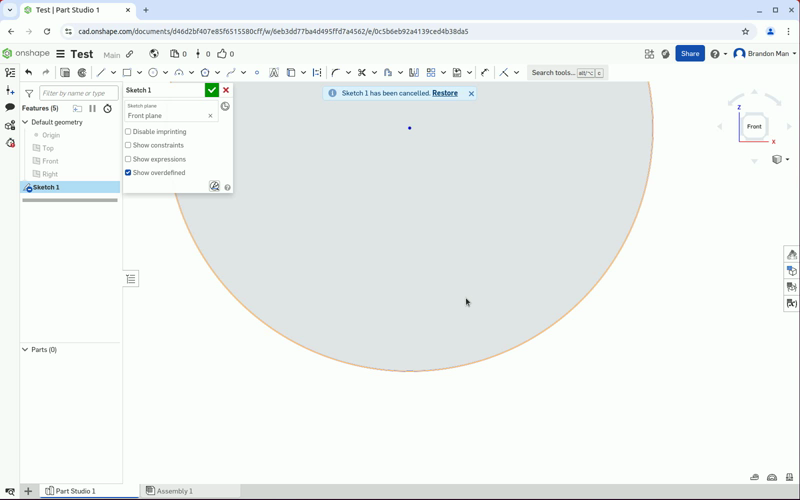
scroll(-6)
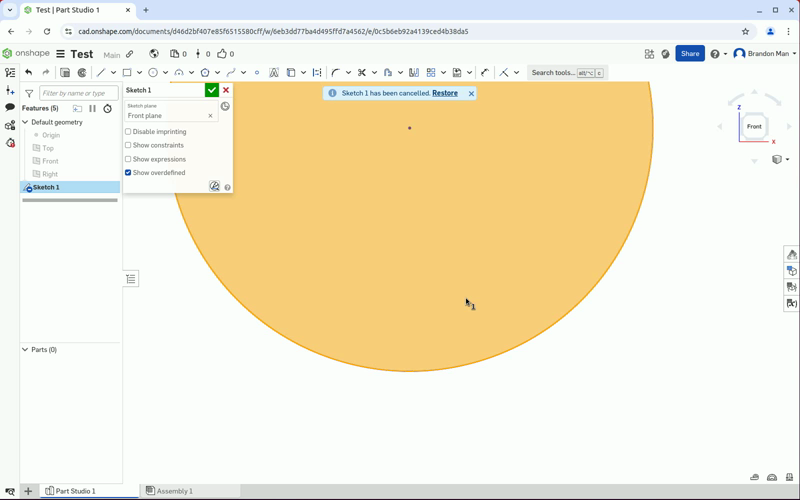
scroll(-6)
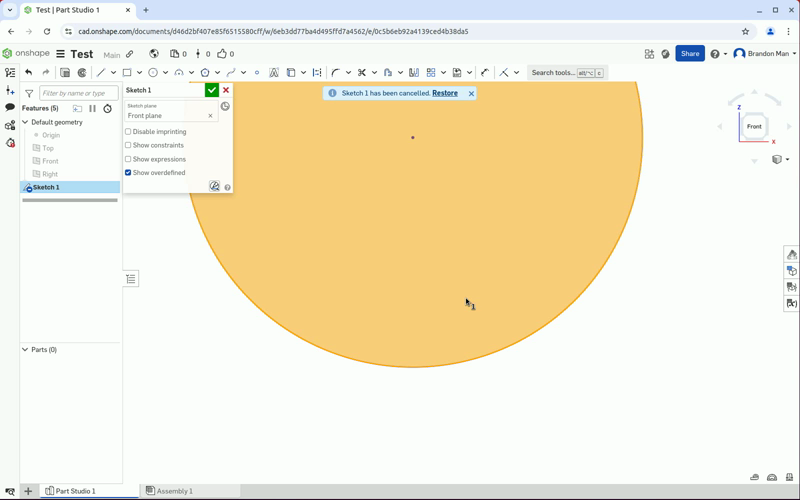
scroll(-6)
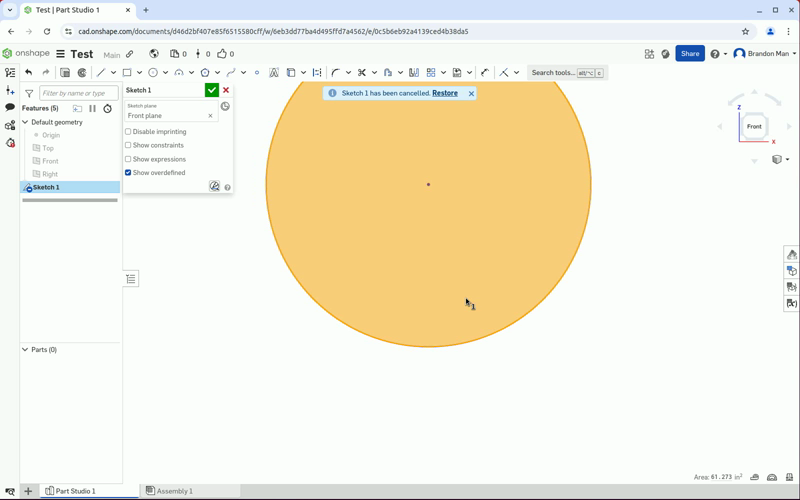
scroll(-6)
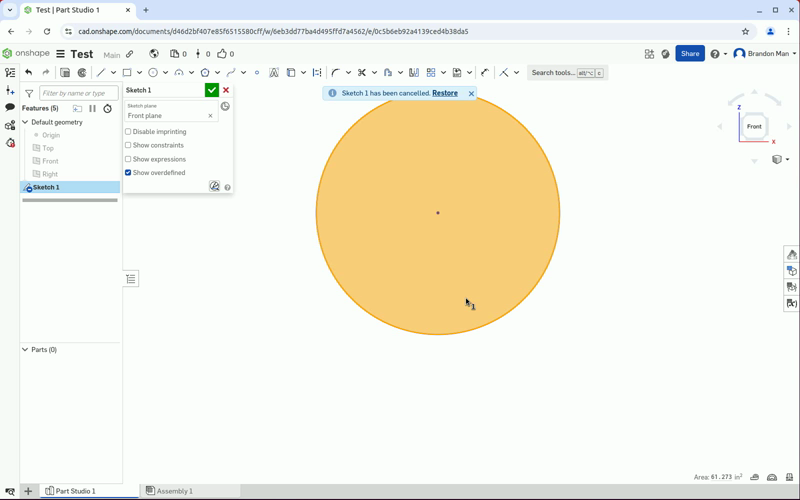
scroll(-6)
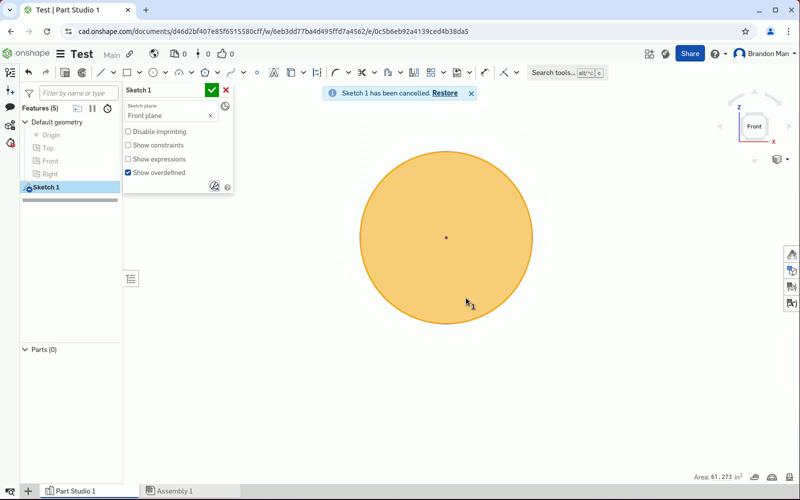
scroll(-6)
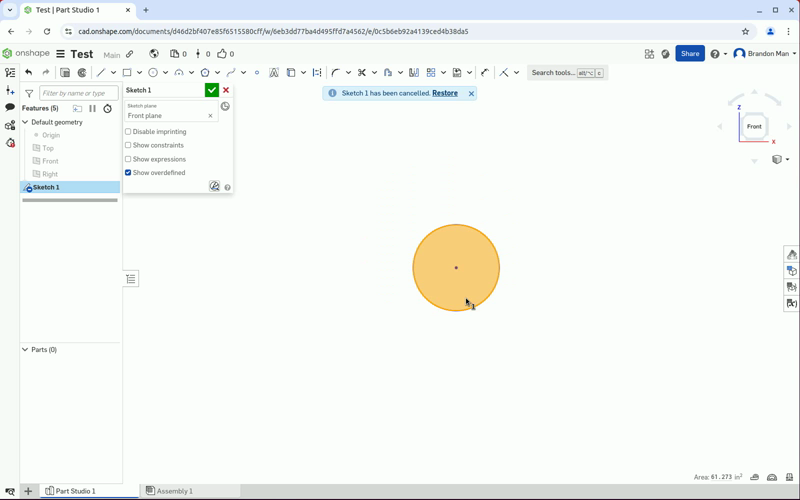
scroll(-6)
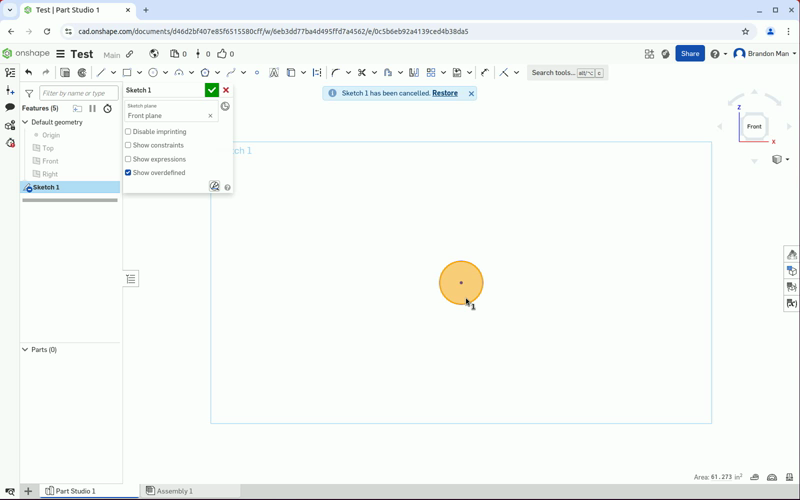
mouse_move(73, 352)
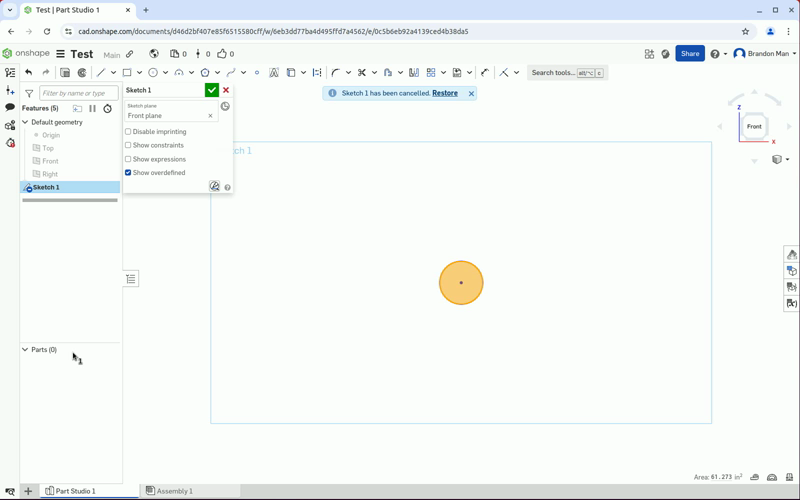
key(shift+y)
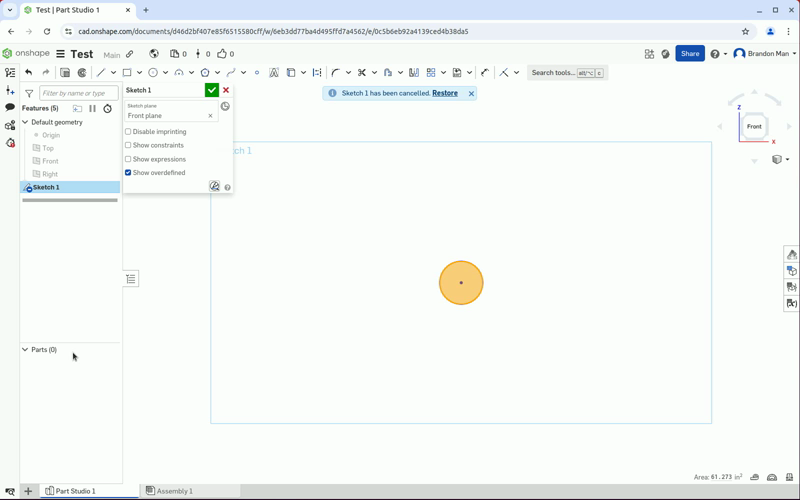
key(shift+e)
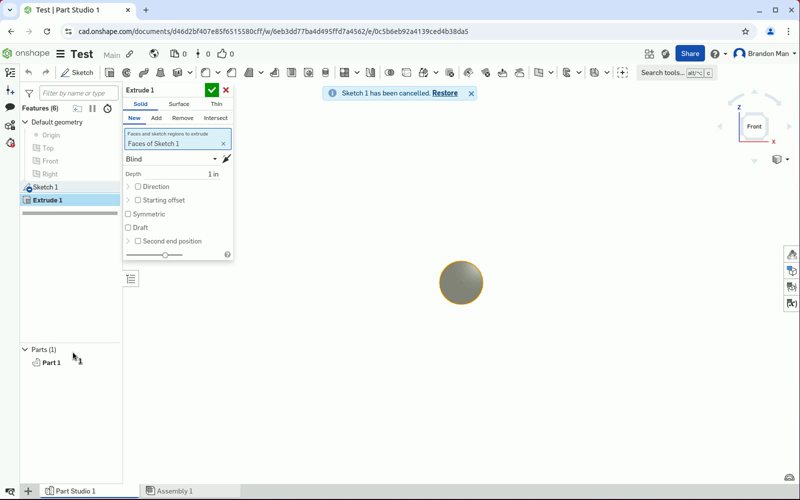
mouse_move(143, 106)
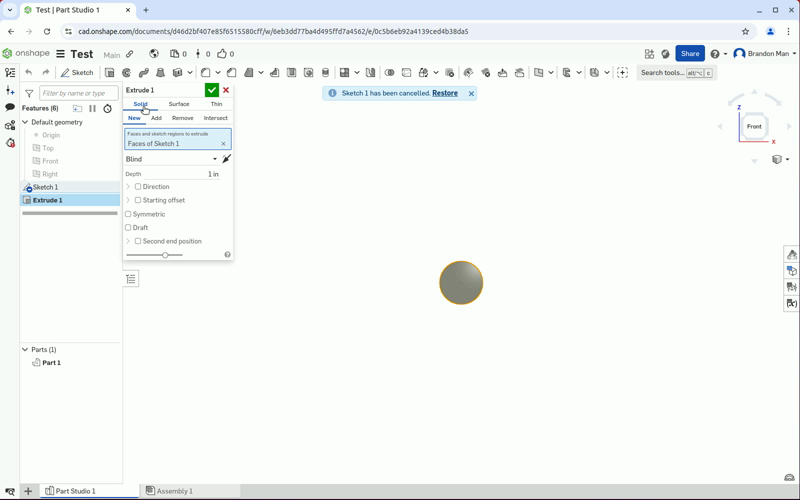
click(143, 106)
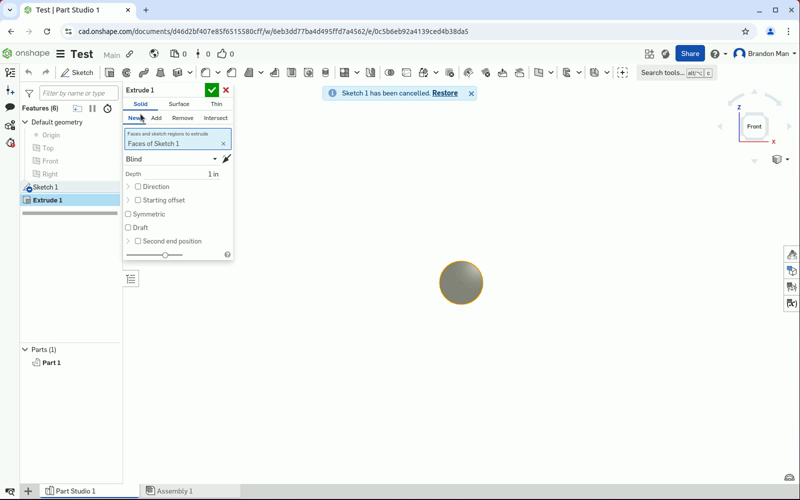
mouse_move(137, 120)
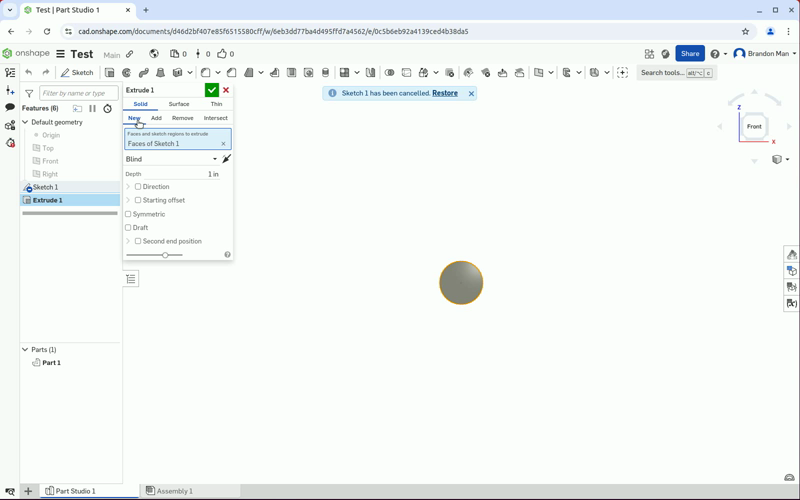
click(137, 120)
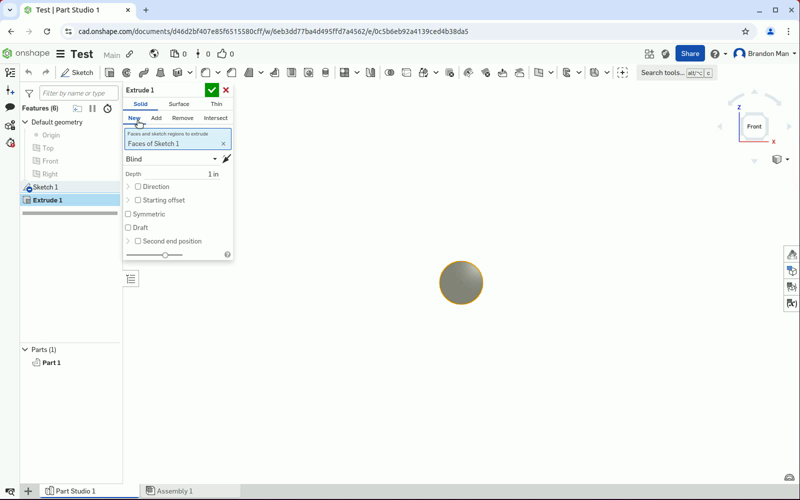
key(tab, 4)
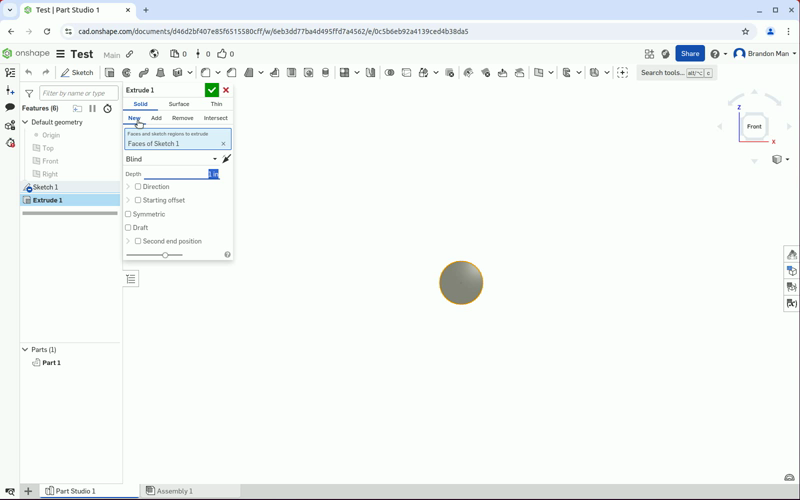
text(46.216)
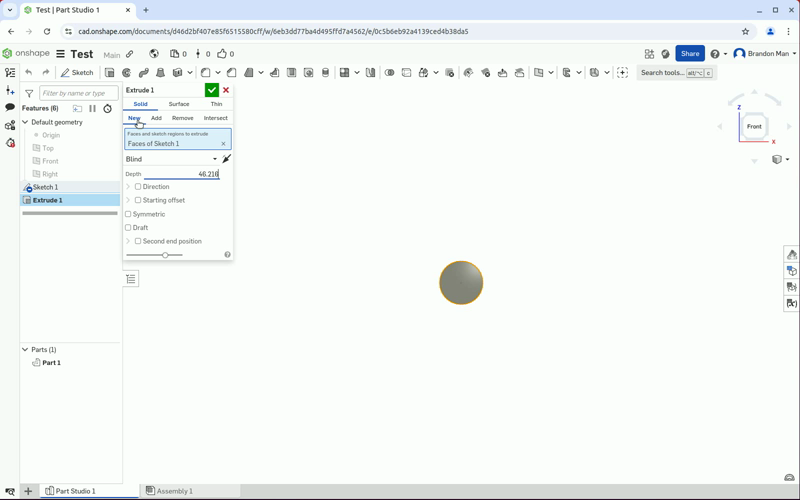
key(tab, 3)
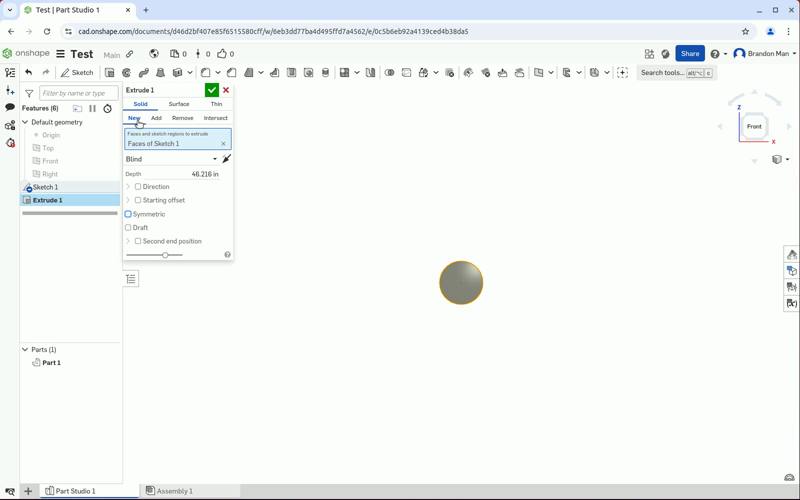
key(space)
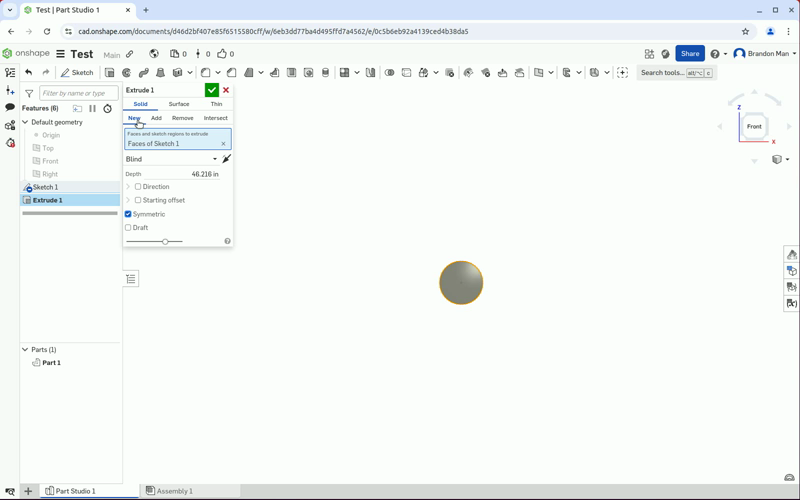
key(enter)
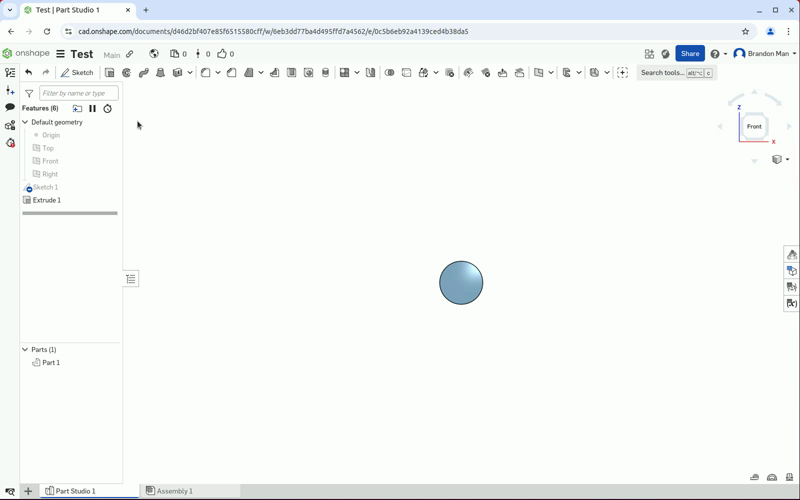
key(shift+h)
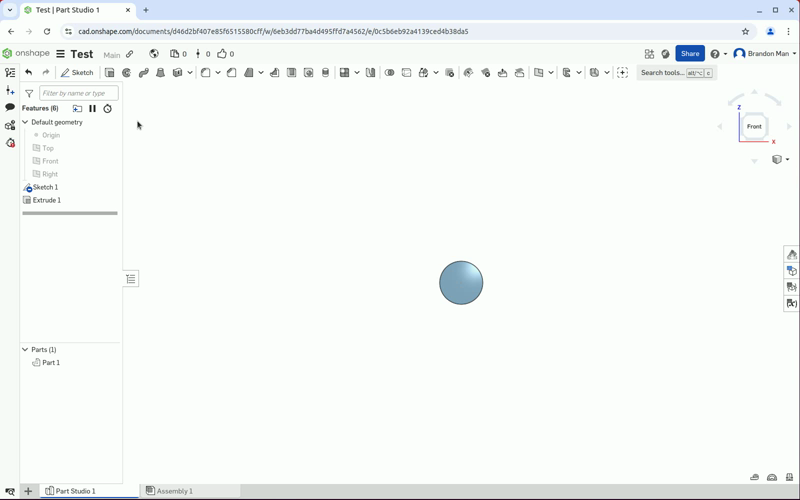
key(shift+h)
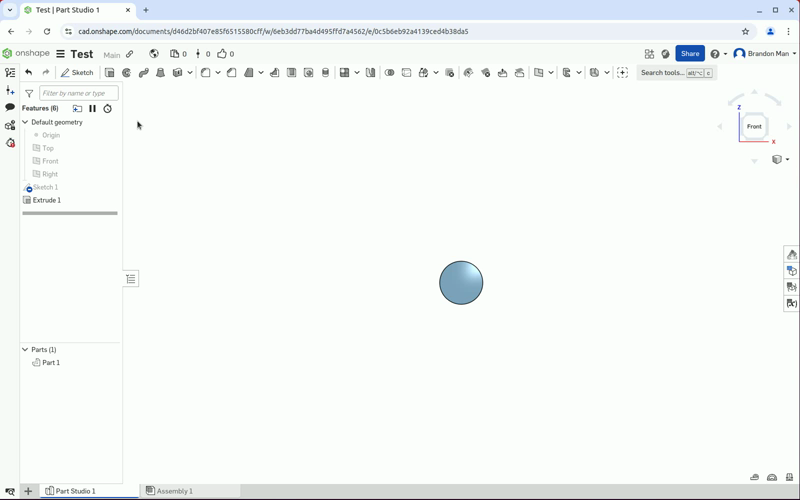
mouse_move(73, 189)
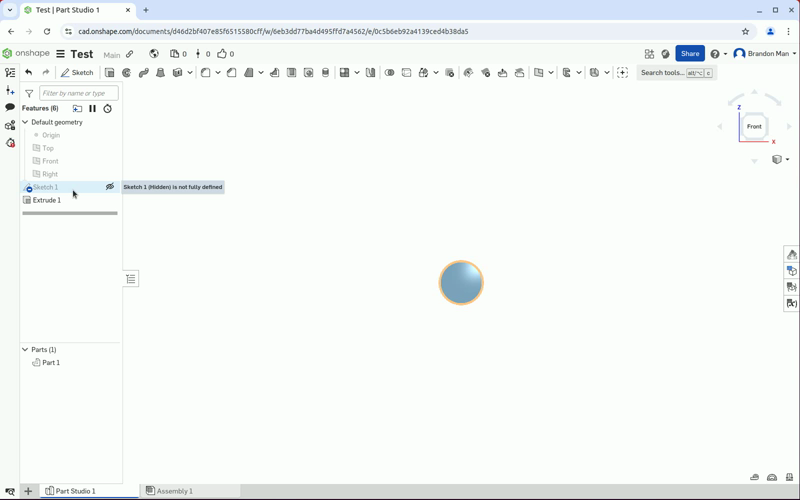
click(73, 189)
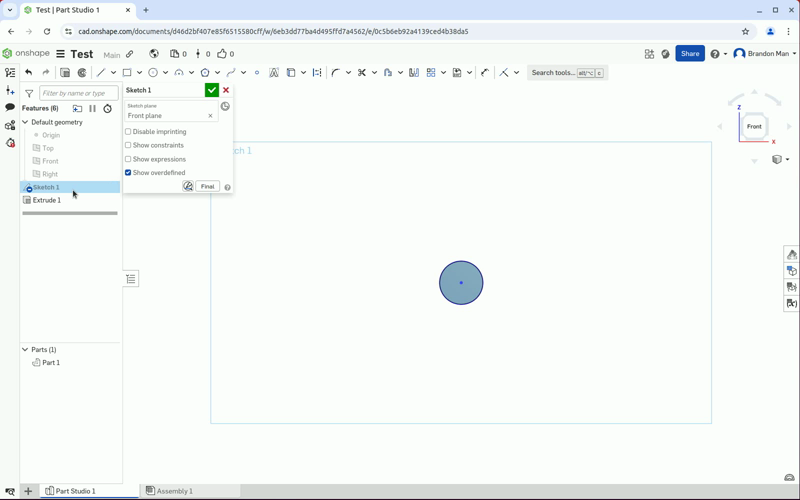
mouse_move(229, 92)
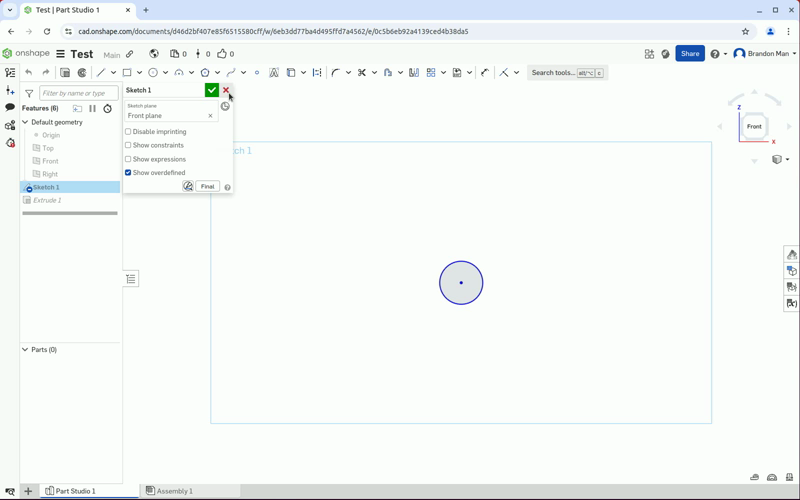
click(229, 92)
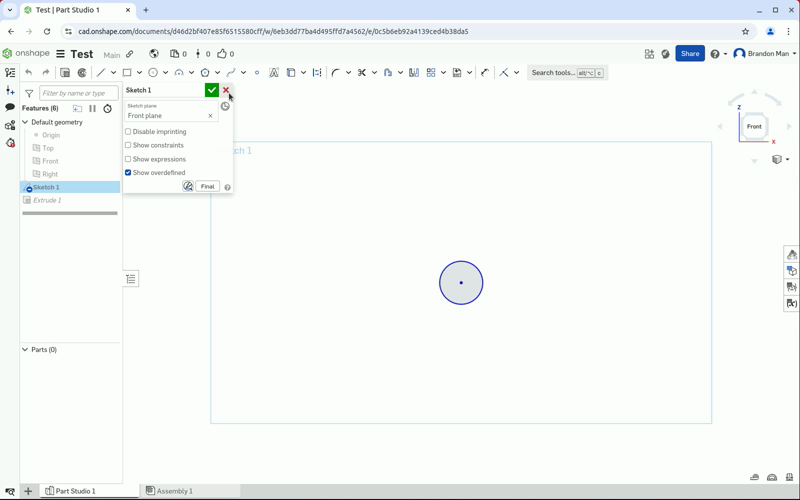
key(shift+s)
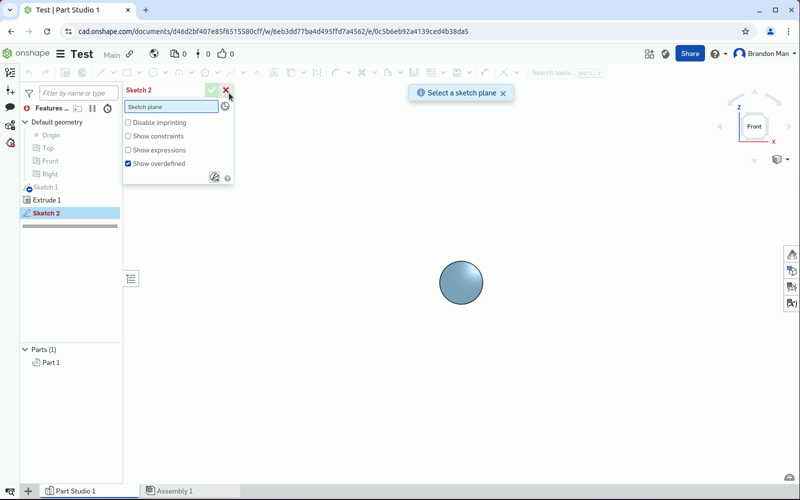
mouse_move(73, 163)
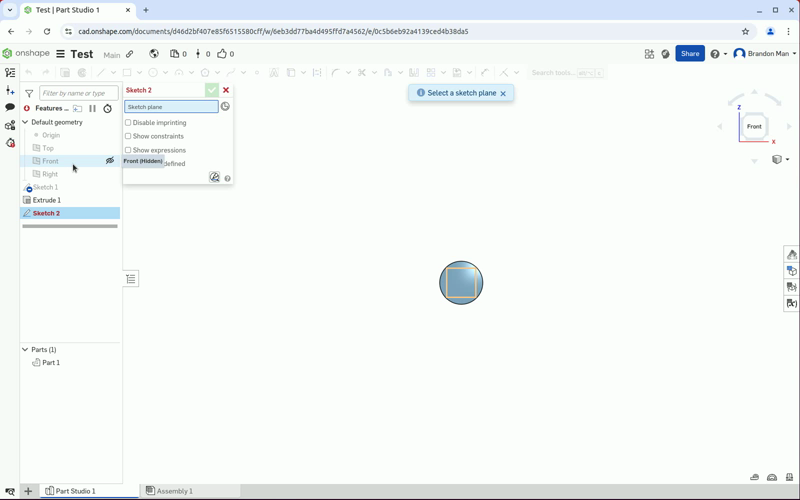
click(73, 163)
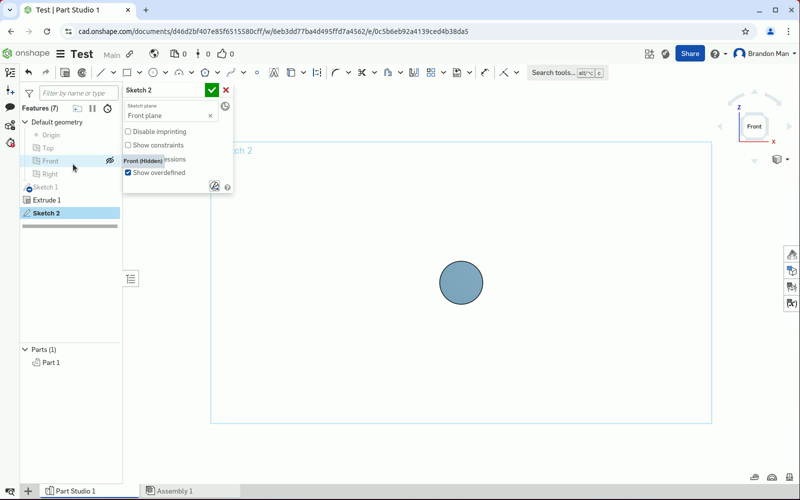
mouse_move(73, 352)
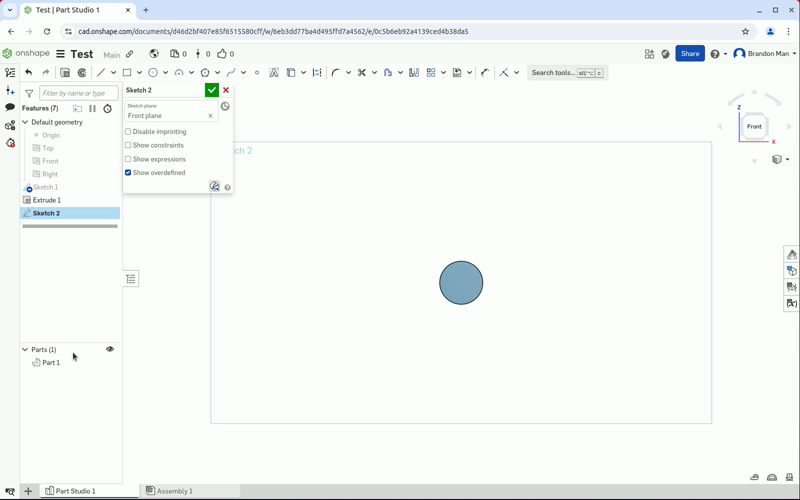
key(y)
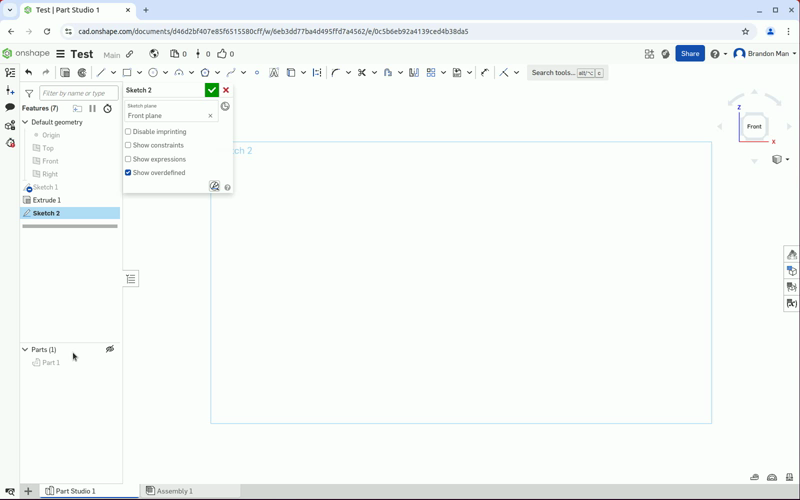
key(c)
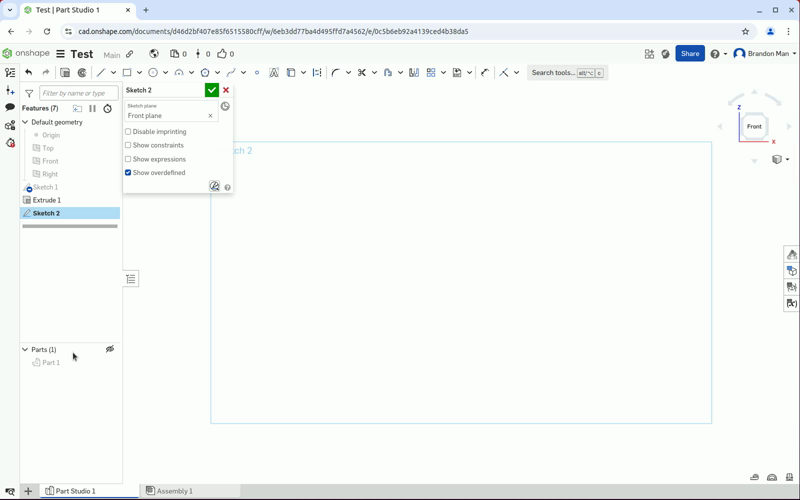
key_down(shift)
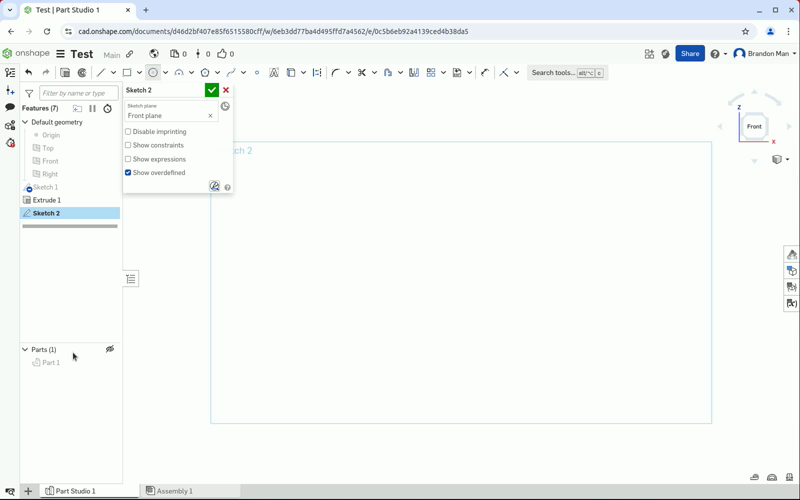
mouse_move(461, 282)
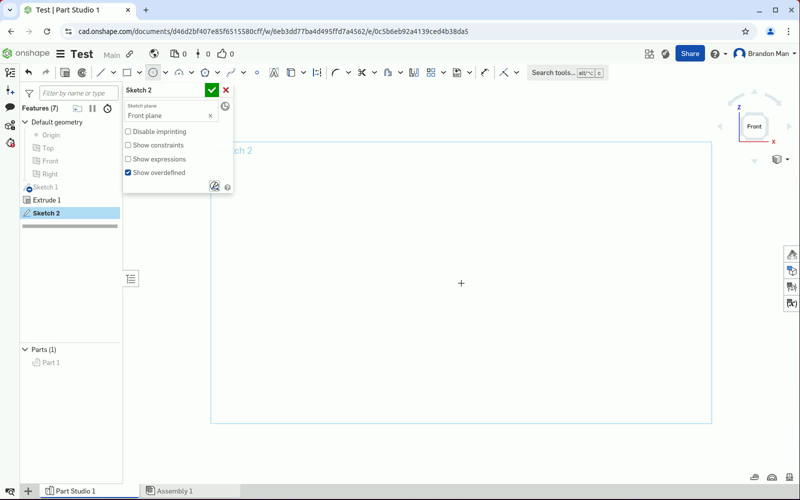
click(461, 282)
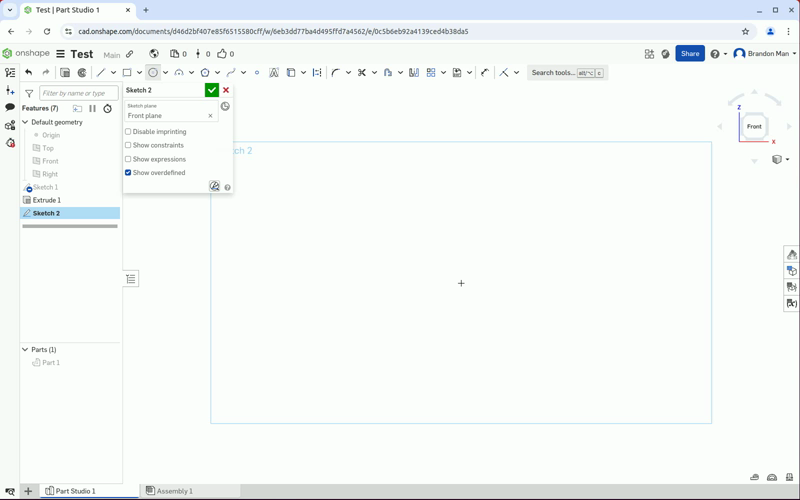
key_up(shift)
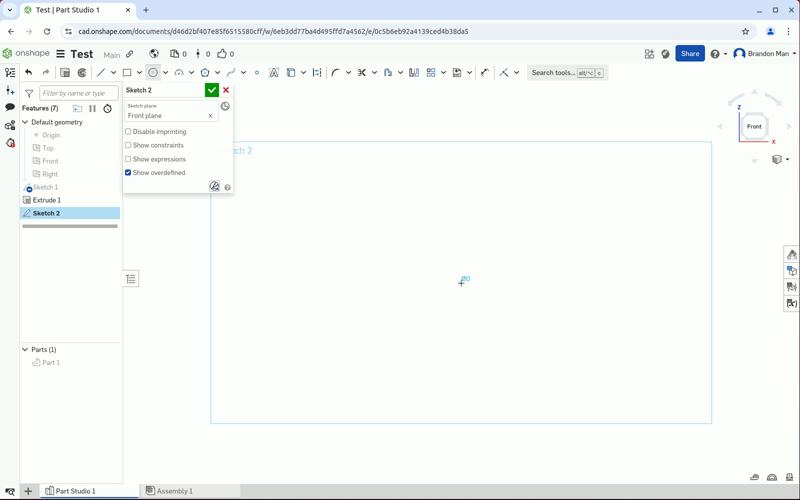
mouse_move(503, 282)
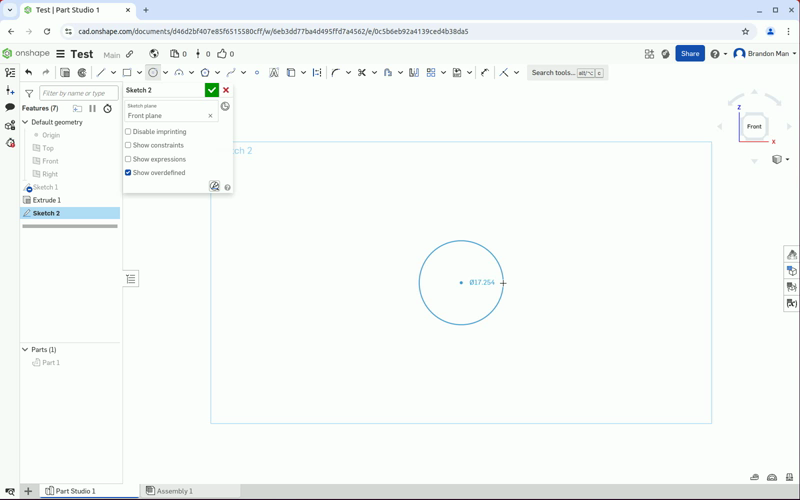
click(503, 282)
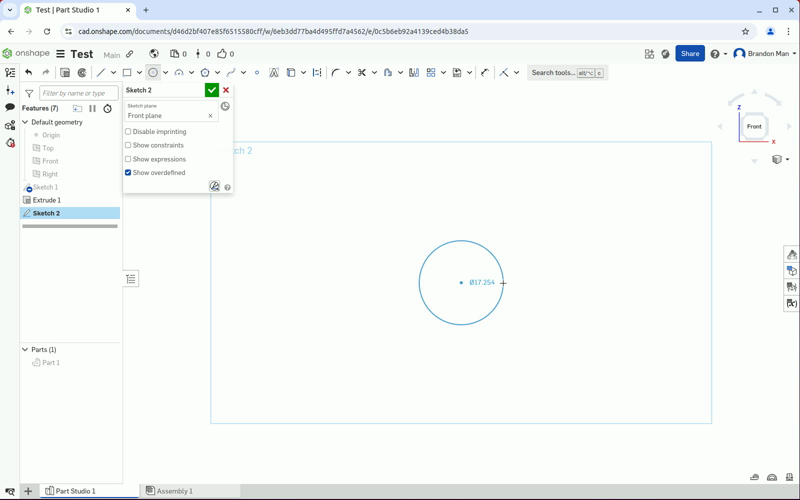
key(esc)
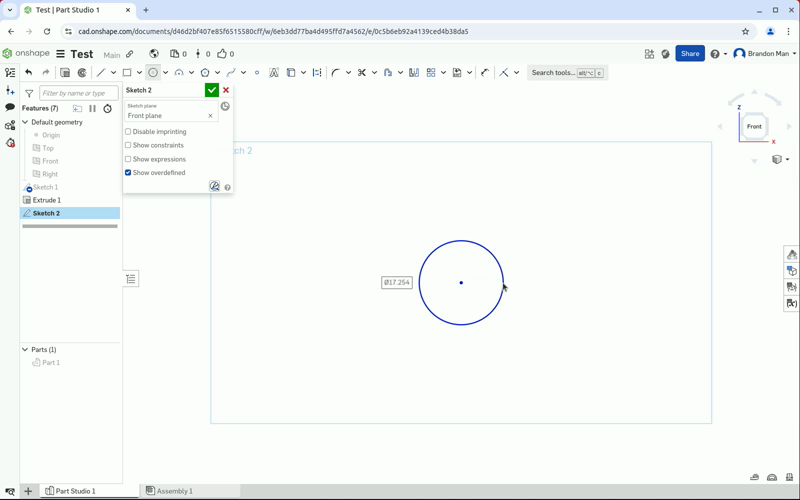
mouse_move(425, 276)
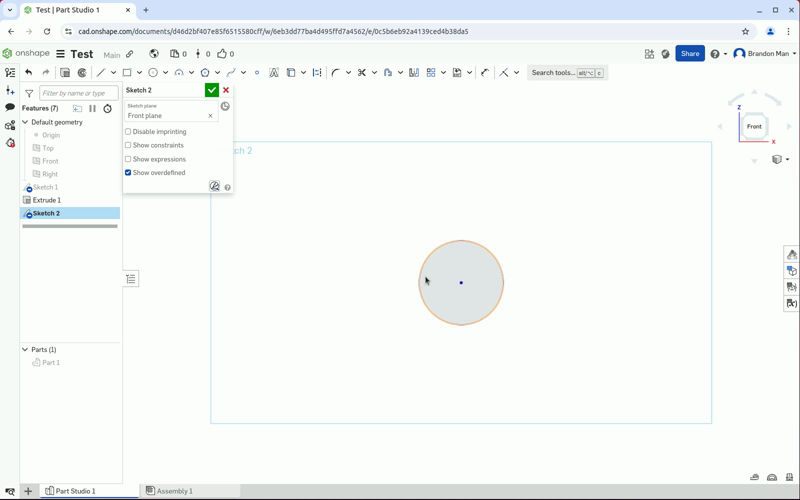
click(425, 276)
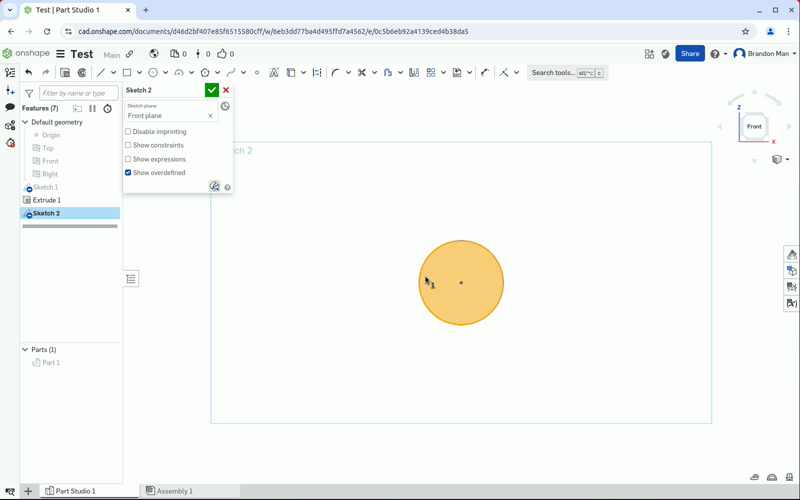
mouse_move(73, 352)
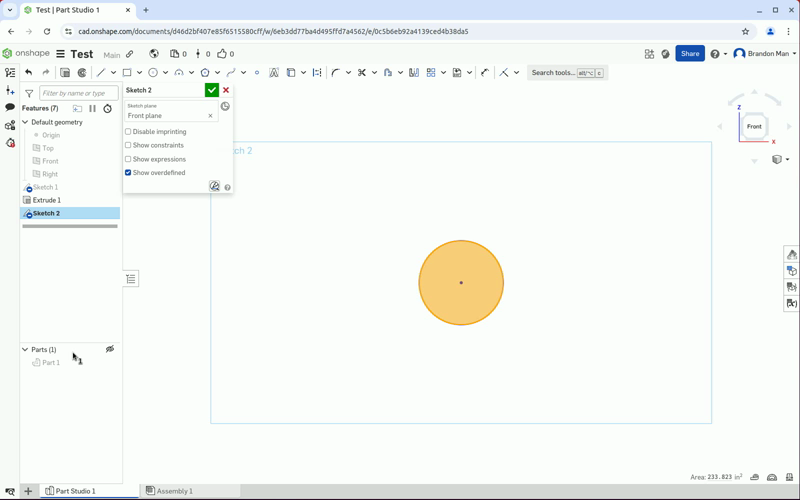
key(shift+y)
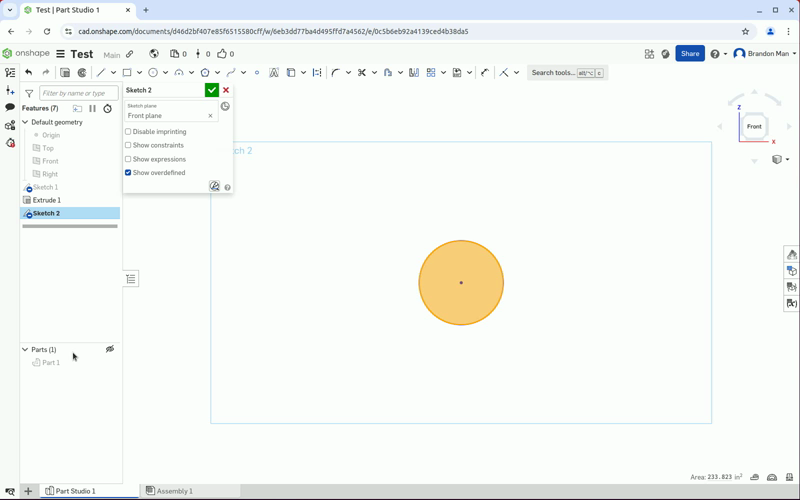
key(shift+e)
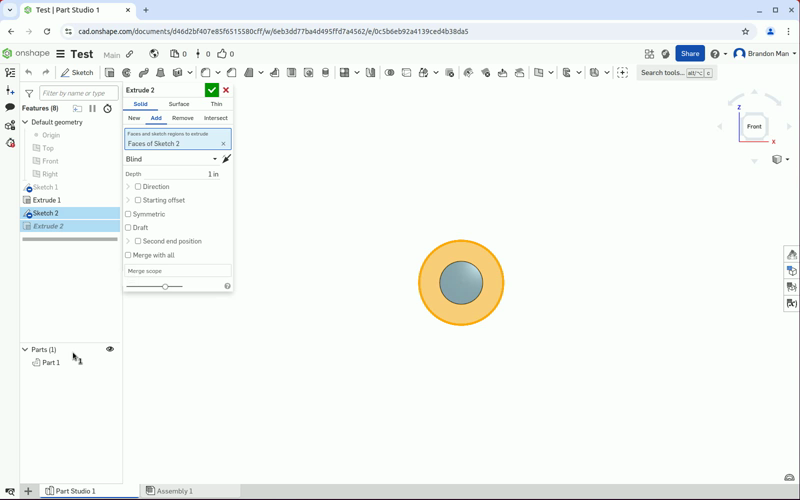
mouse_move(143, 106)
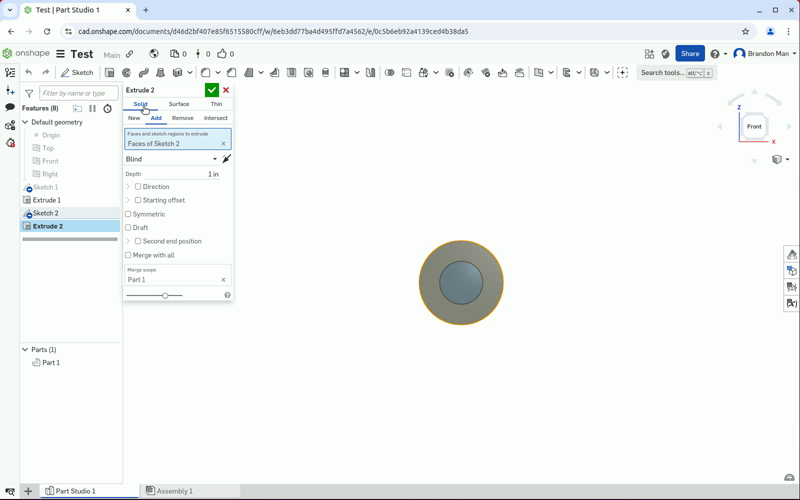
click(143, 106)
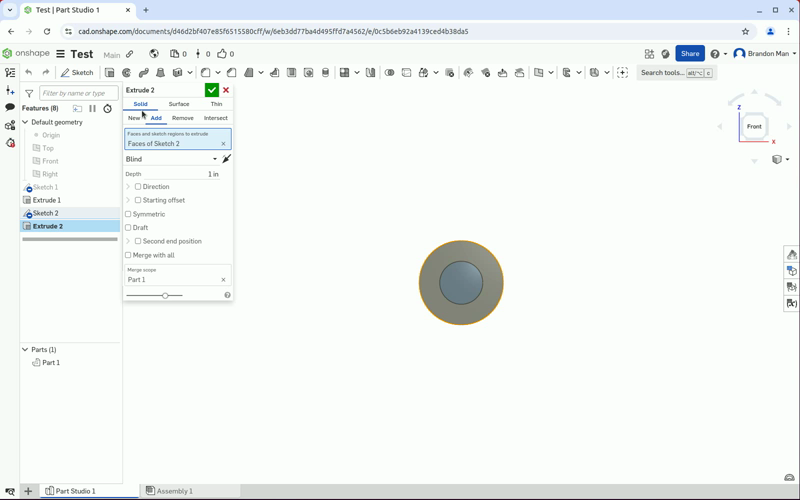
mouse_move(137, 120)
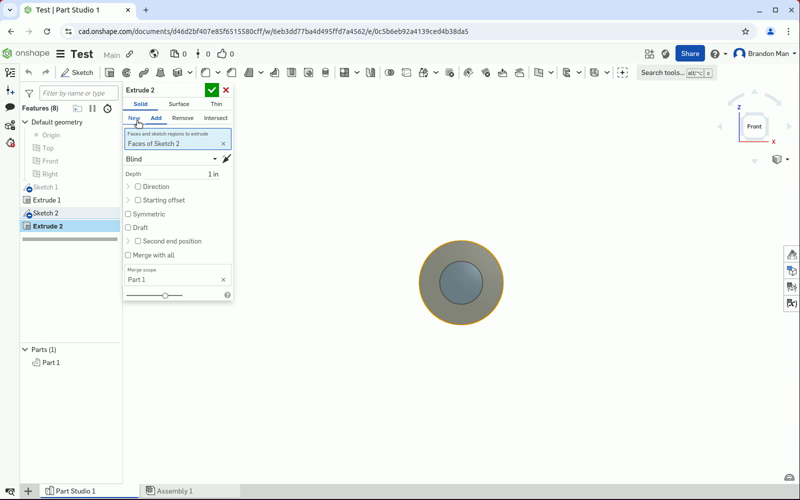
click(137, 120)
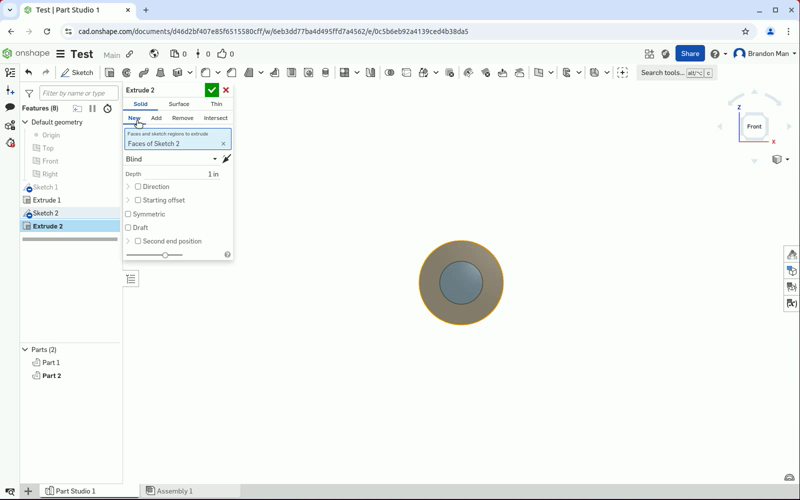
key(tab, 4)
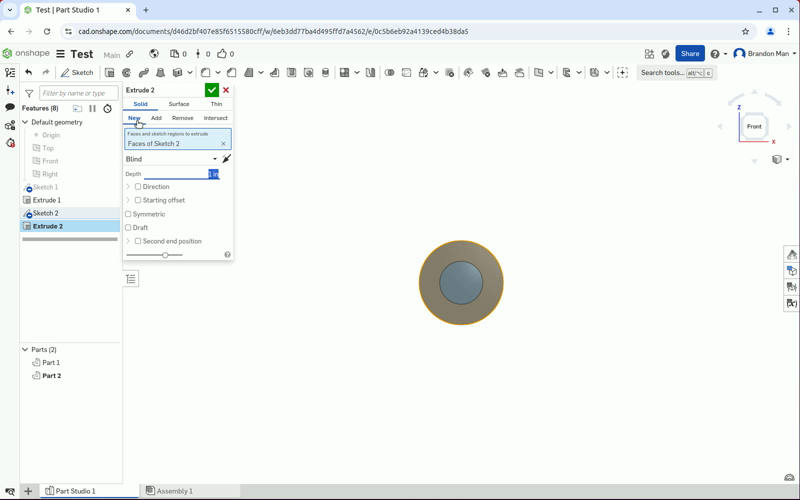
text(23.108)
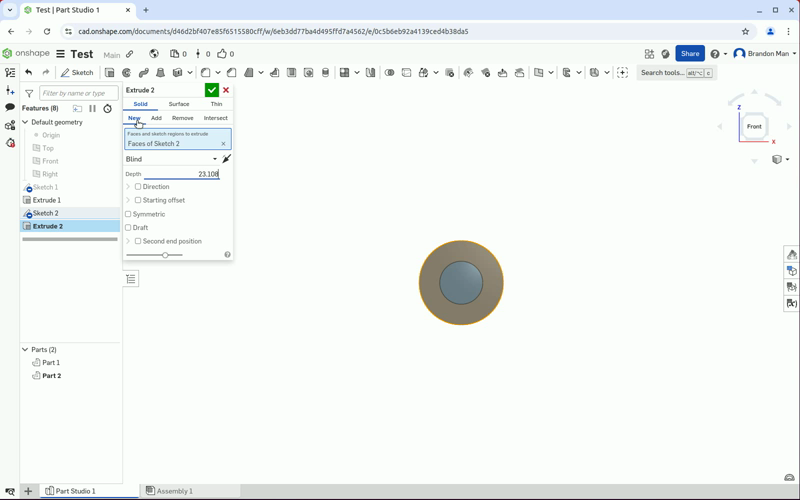
key(tab, 3)
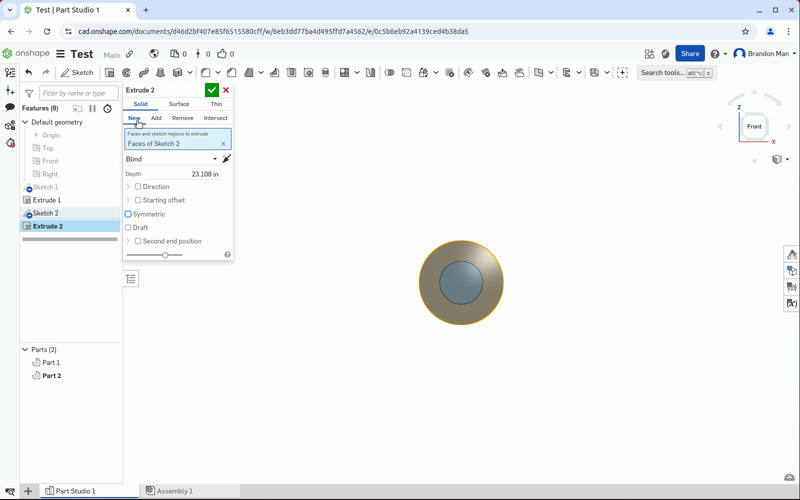
key(space)
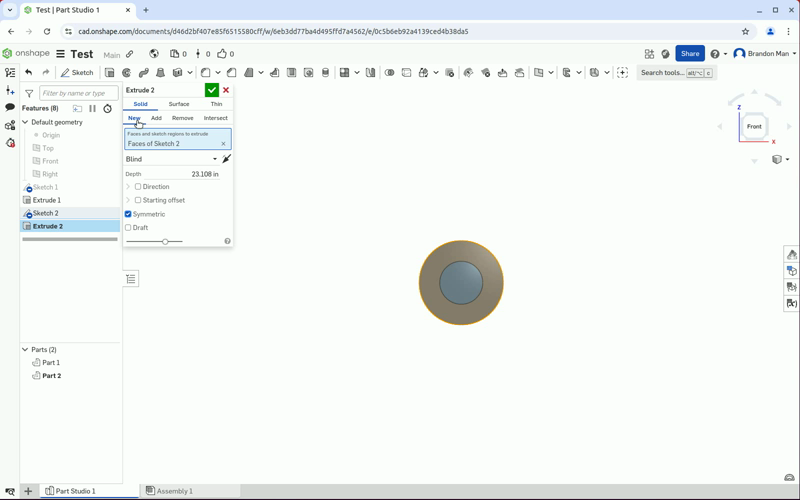
key(enter)
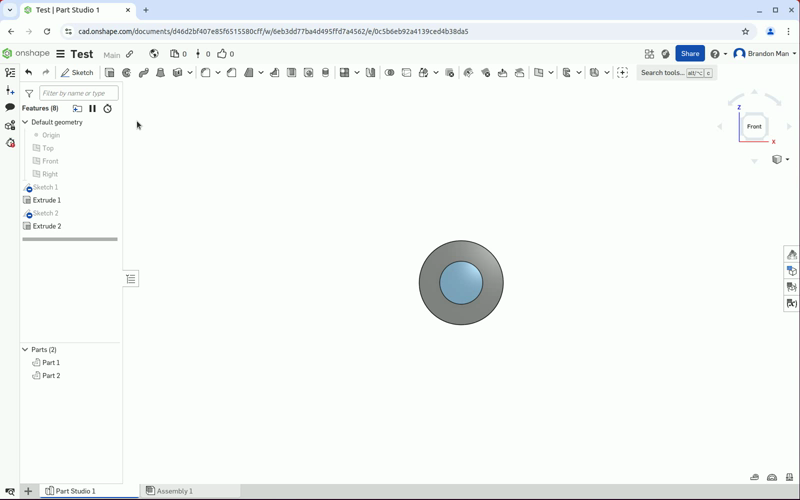
key(shift+h)
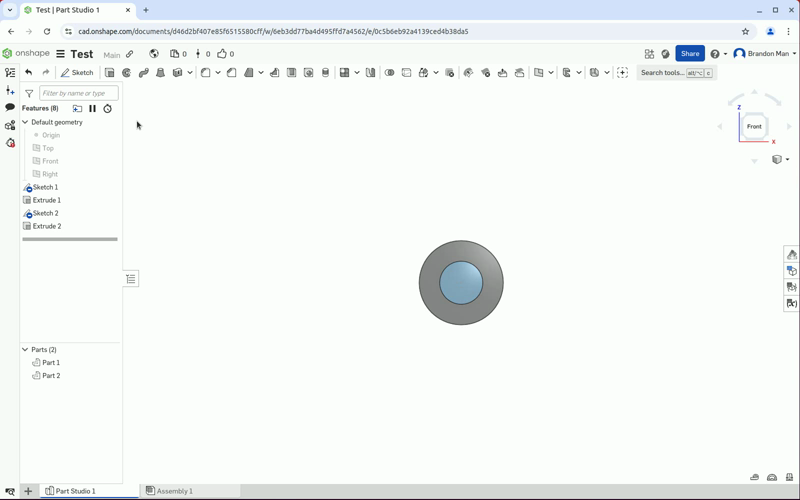
key(shift+h)
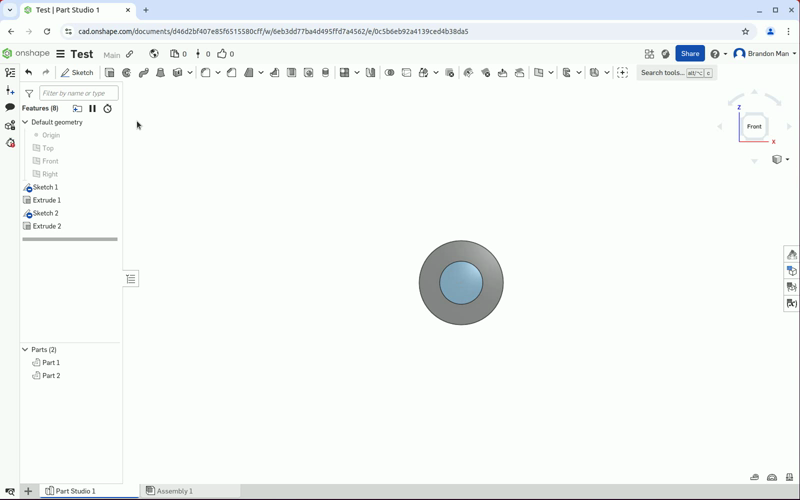
key(shift+7)
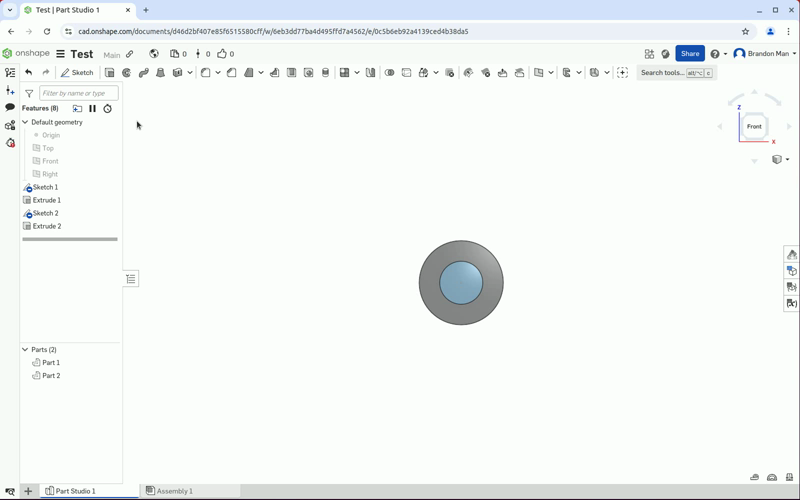
key(left, 2)
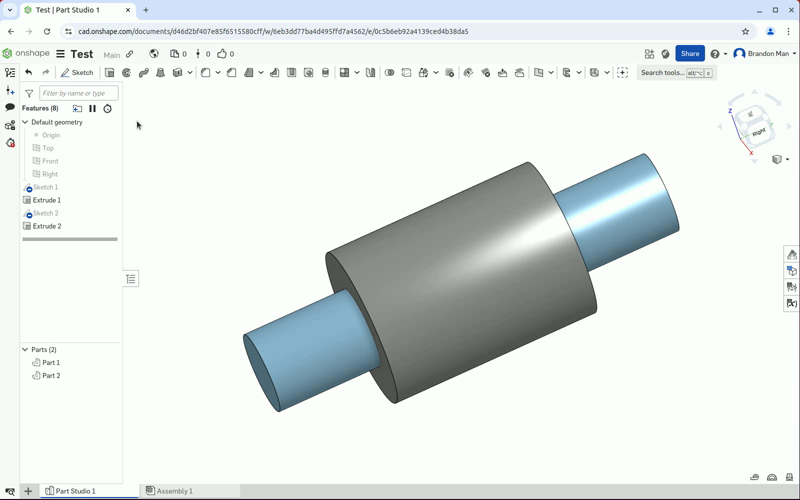
key(down, 2)
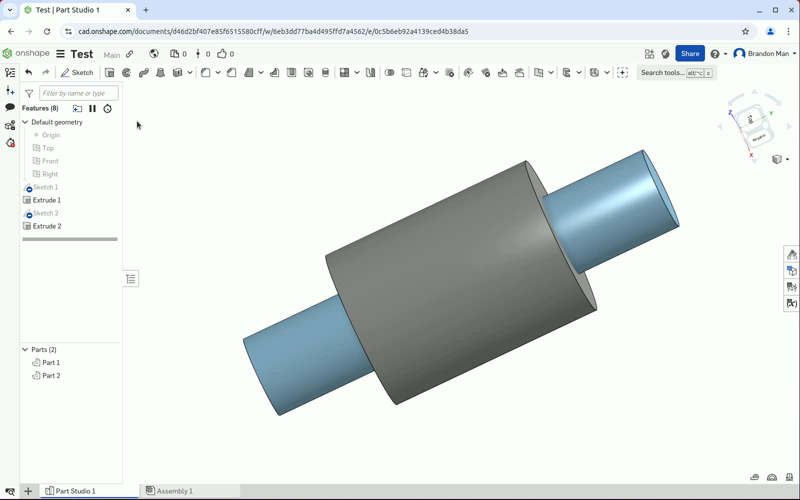
key(up, 2)
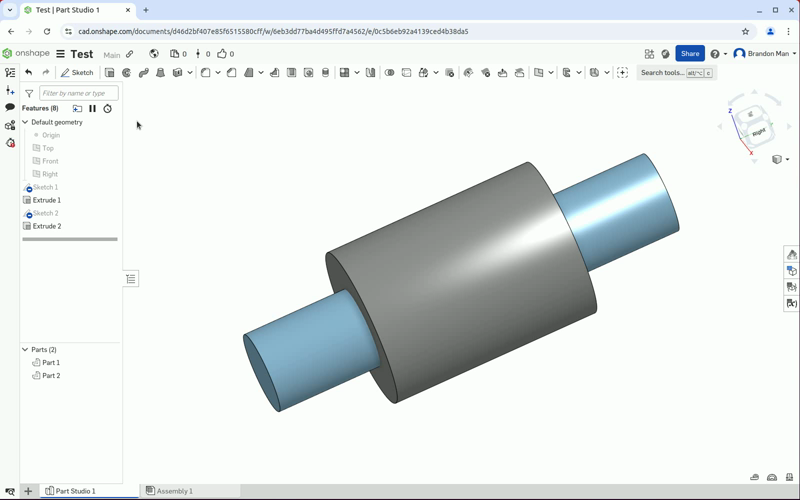
key(right, 2)
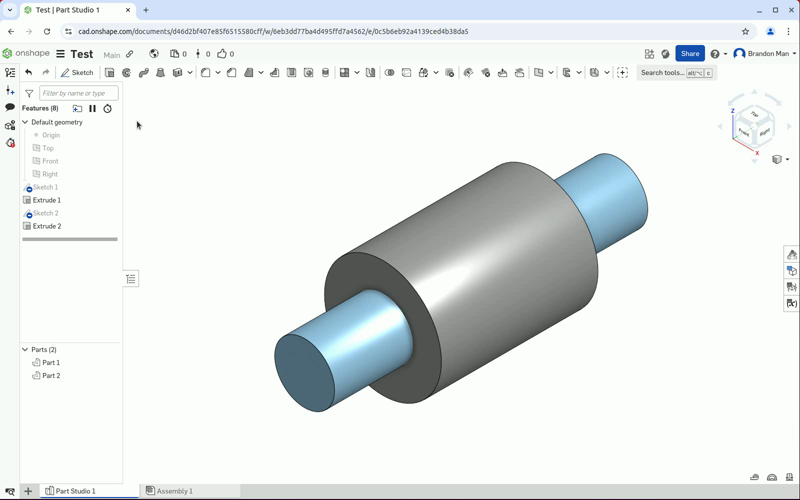
mouse_move(73, 189)
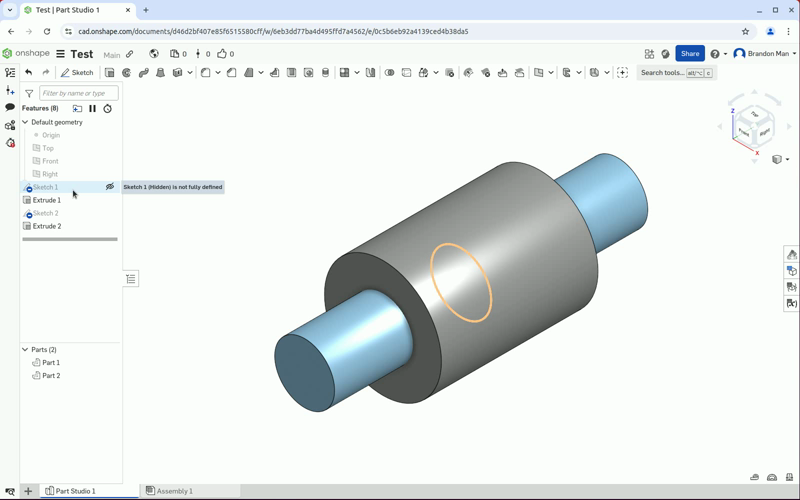
click(73, 189)